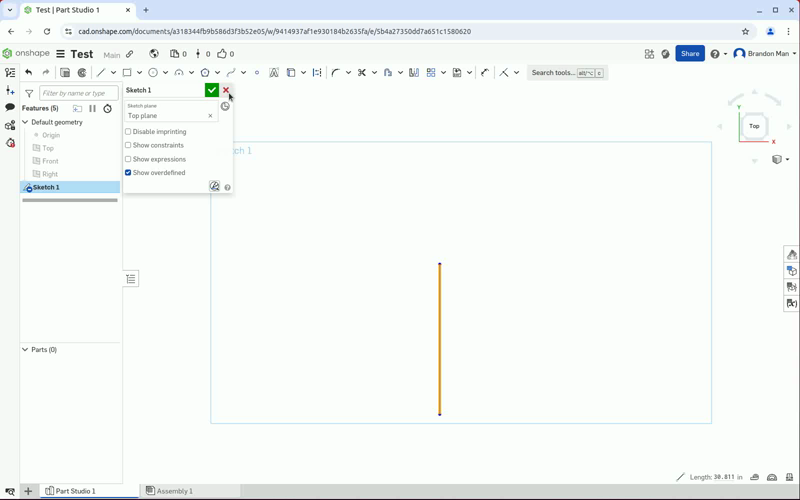
key(shift+h)
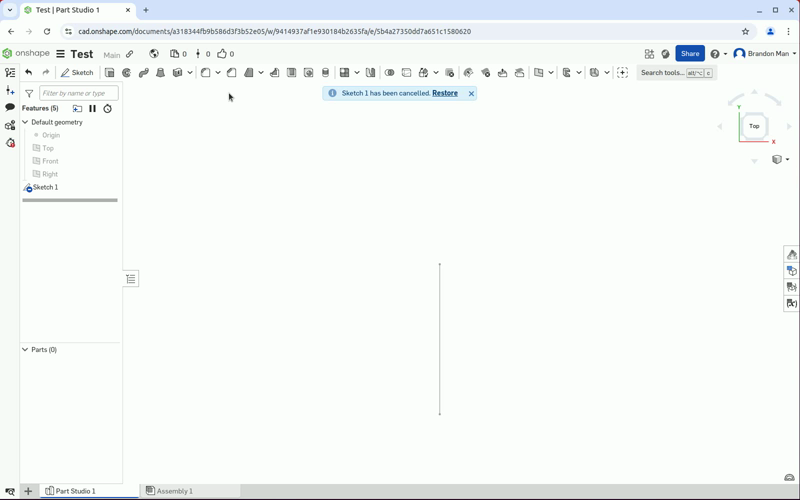
mouse_move(73, 352)
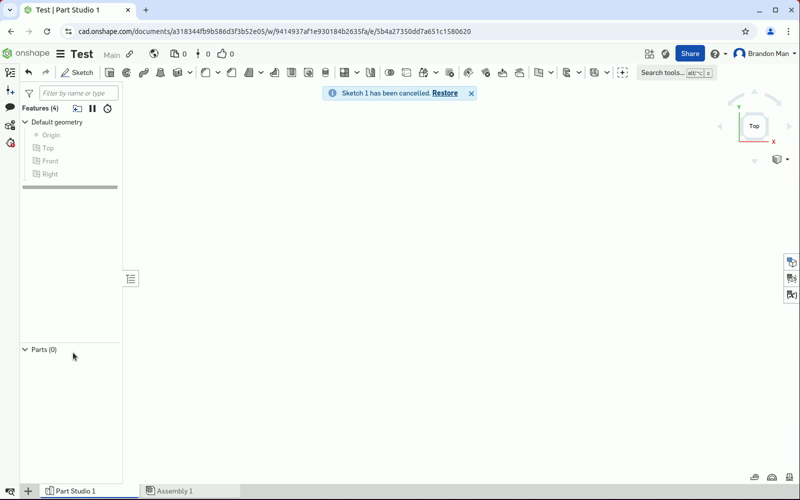
key(y)
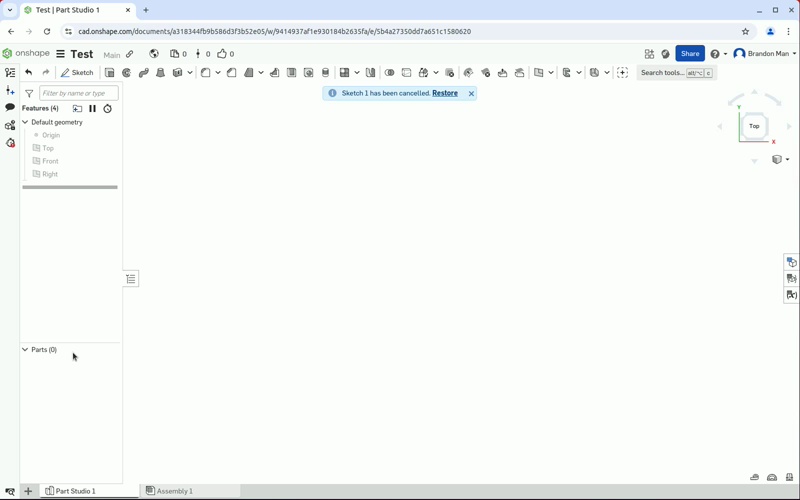
key(shift+p)
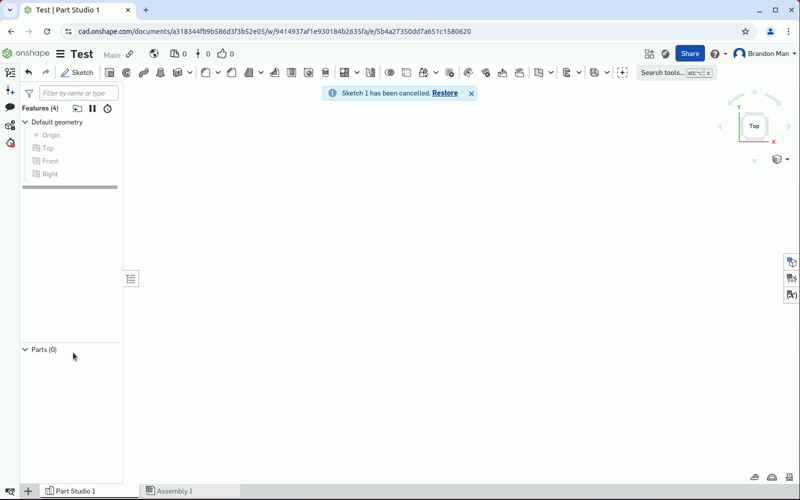
key(space)
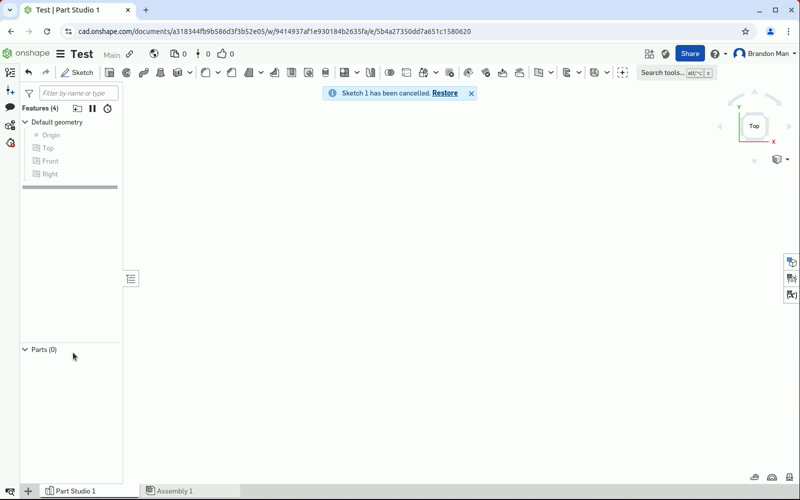
key_down(shift)
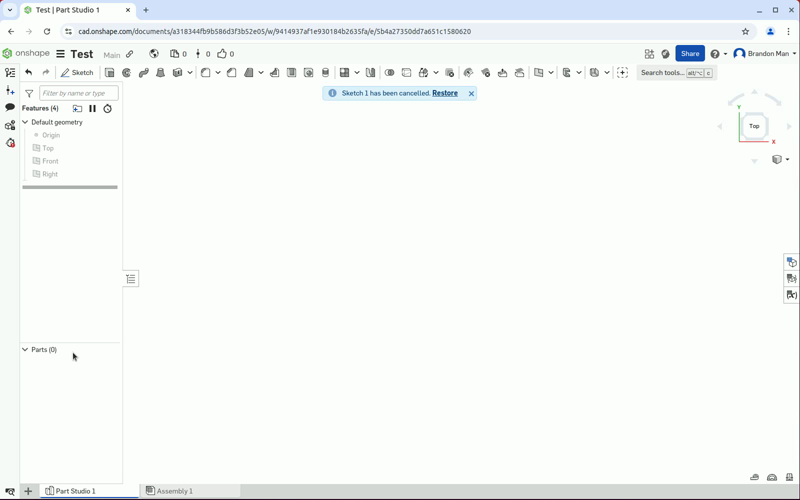
key(up)
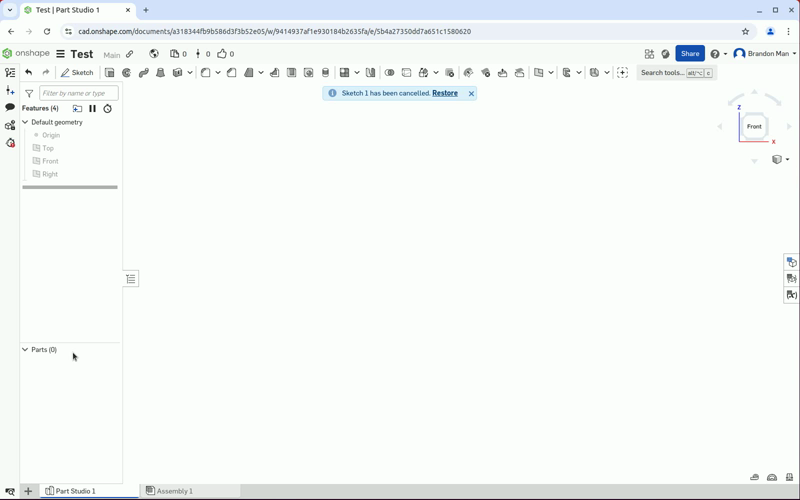
key_up(shift)
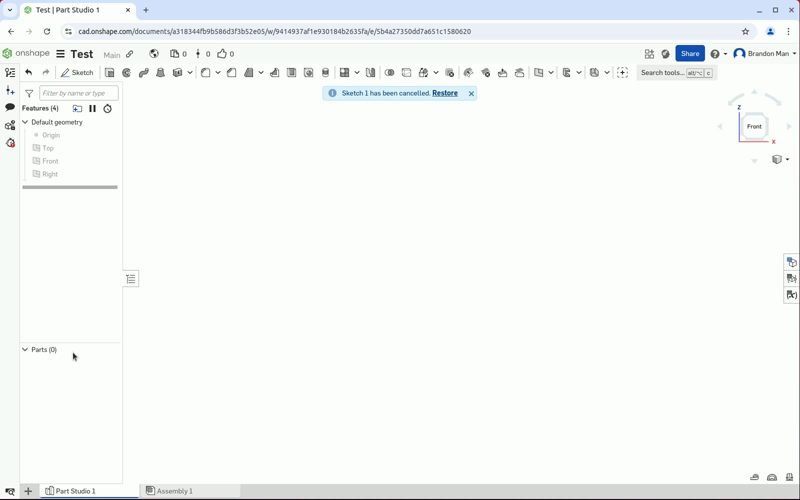
key(space)
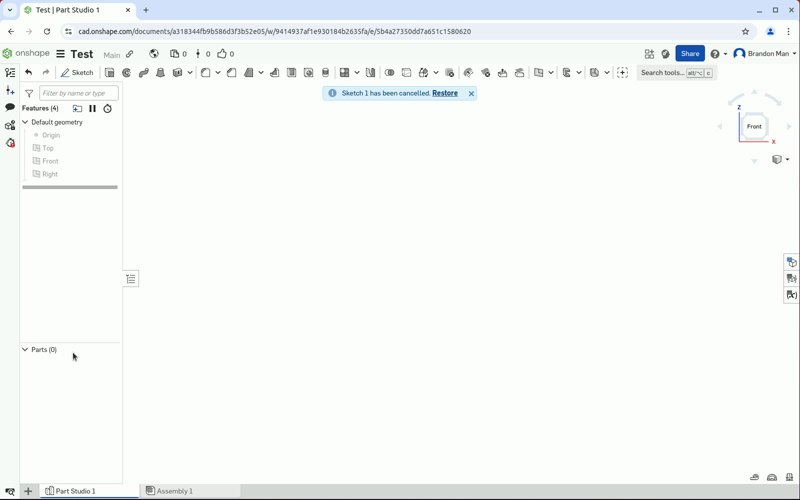
key_down(shift)
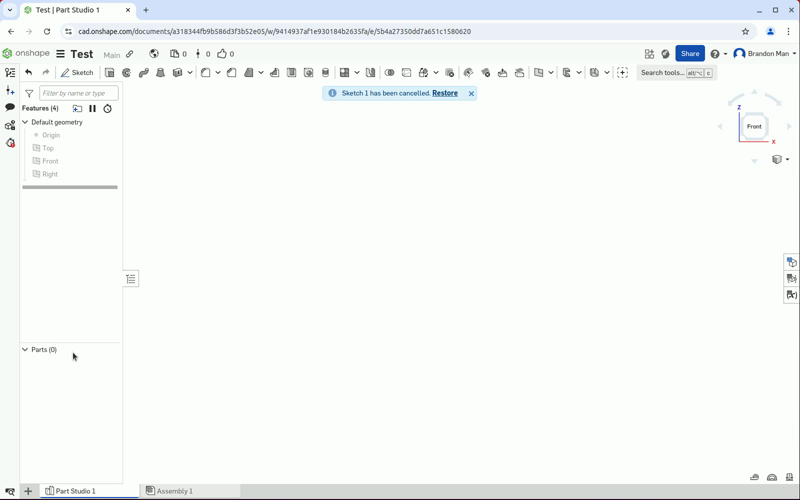
key(left)
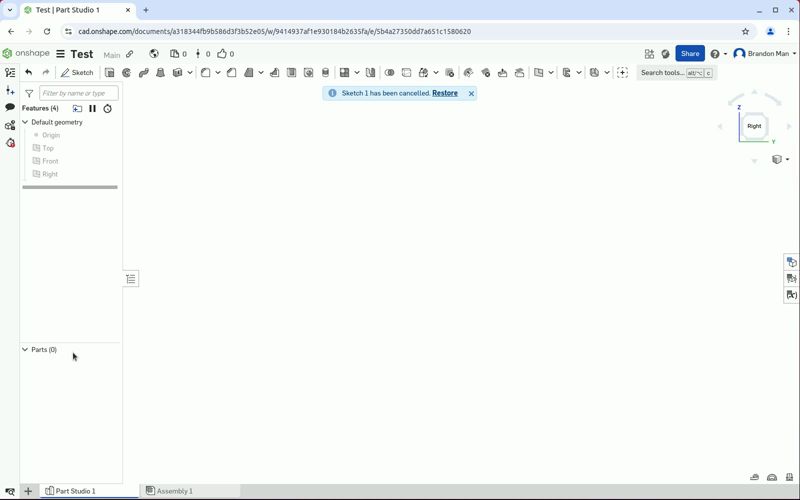
key_up(shift)
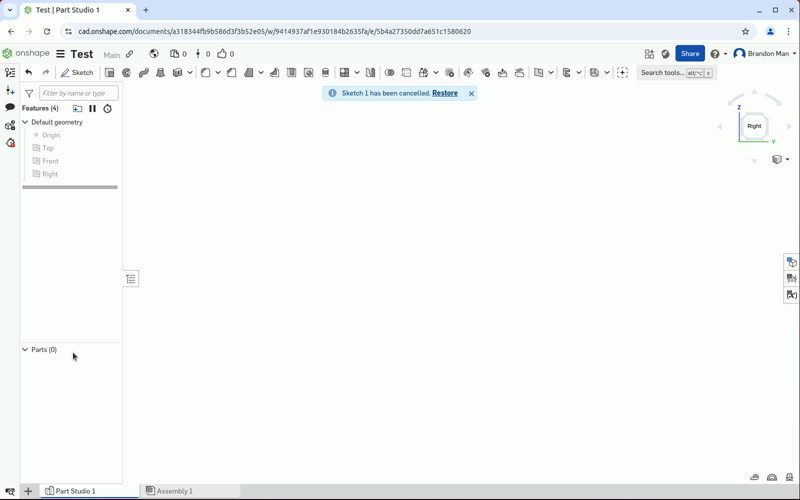
mouse_move(73, 352)
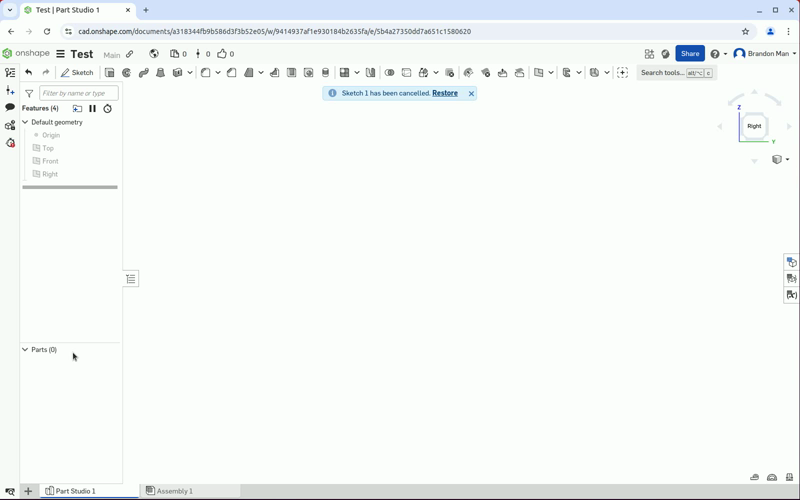
key(shift+y)
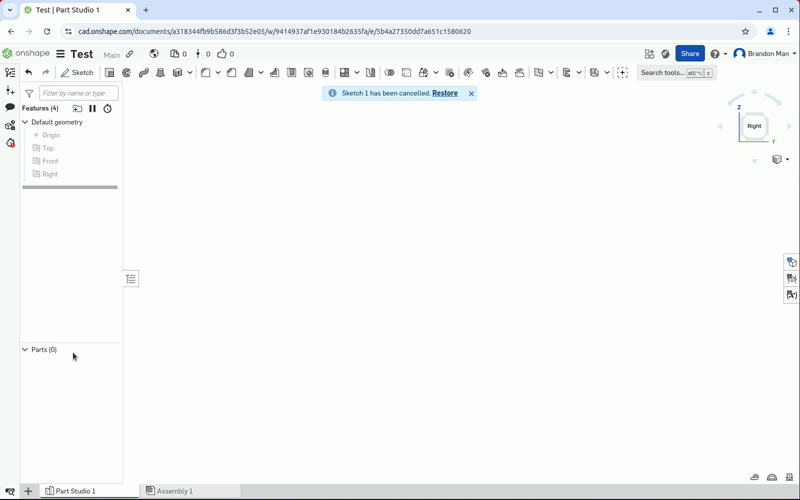
key(shift+s)
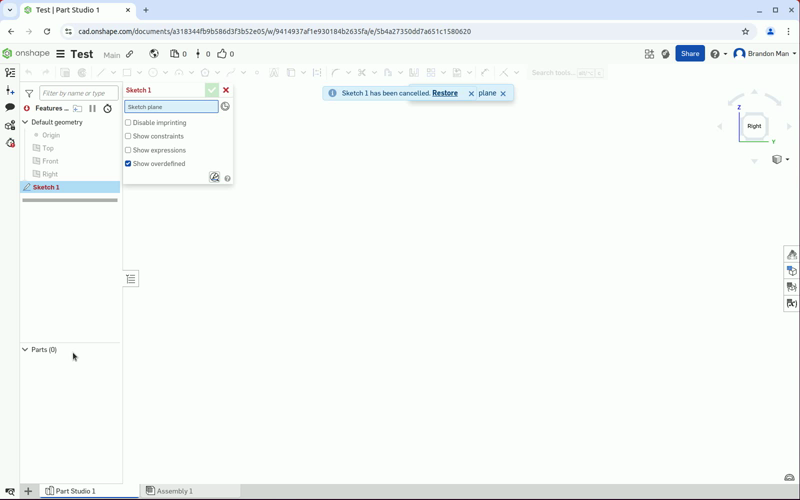
mouse_move(73, 176)
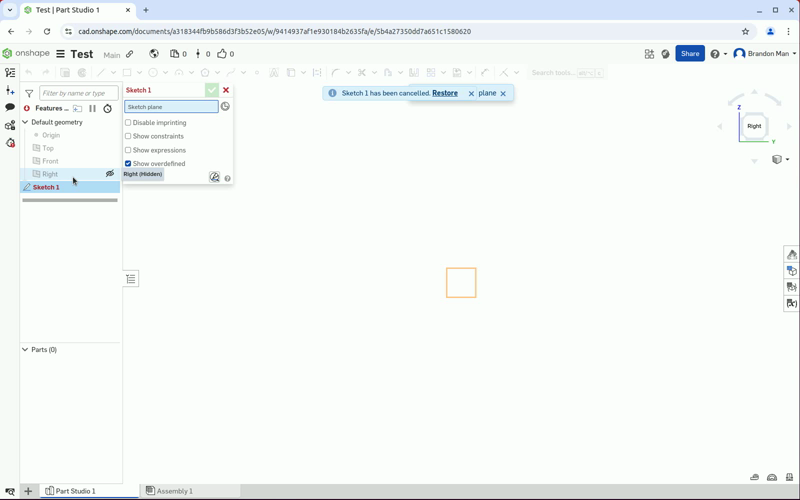
click(73, 176)
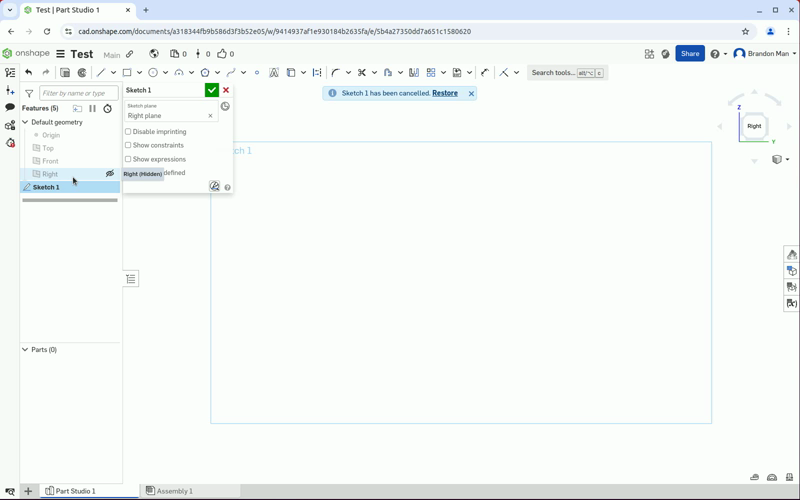
mouse_move(73, 352)
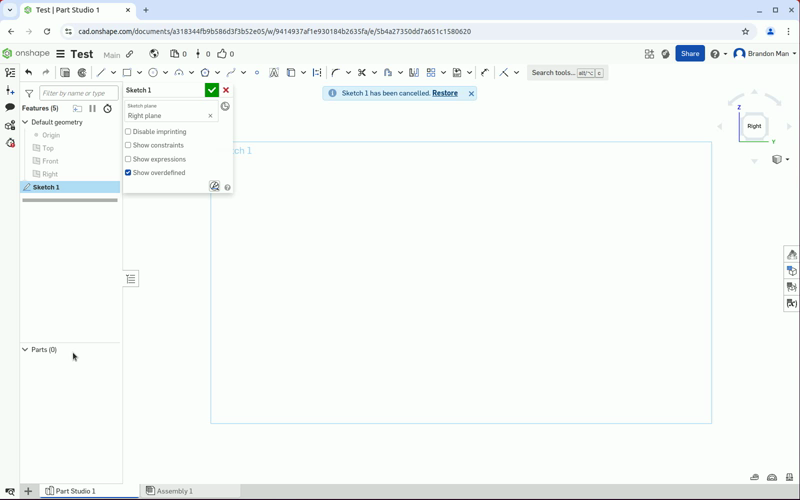
key(y)
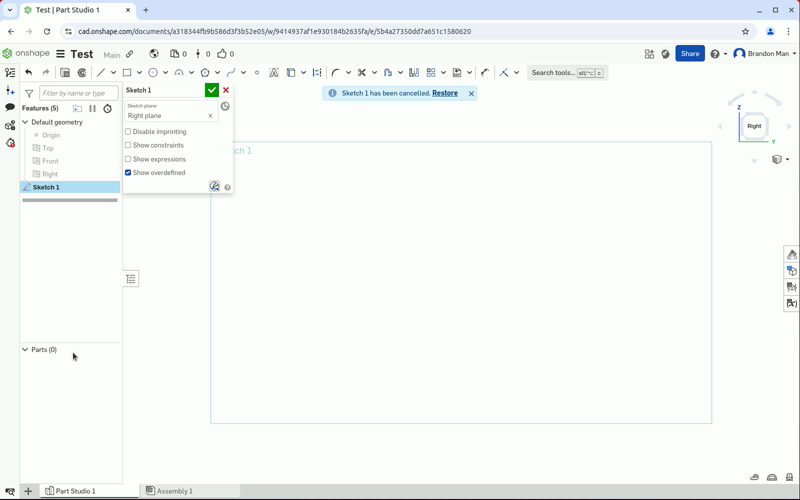
key(l)
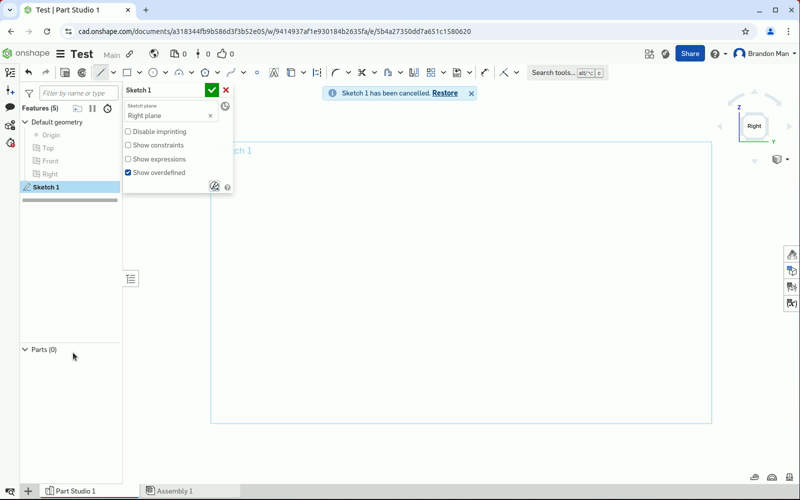
key_down(shift)
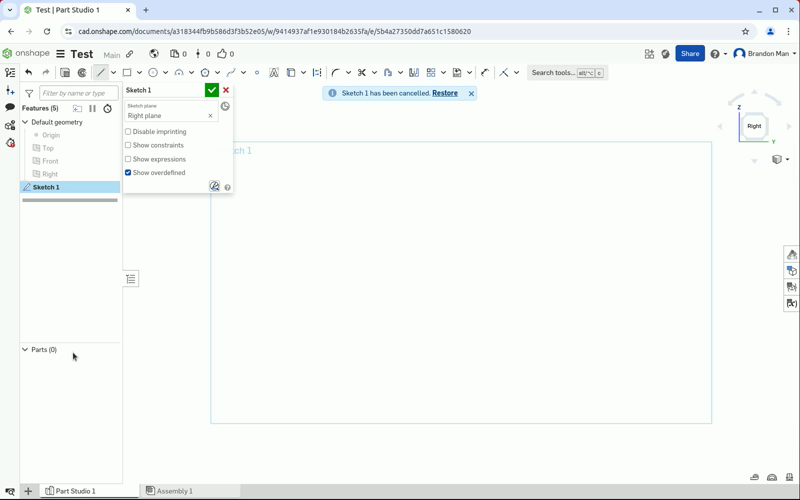
mouse_move(358, 293)
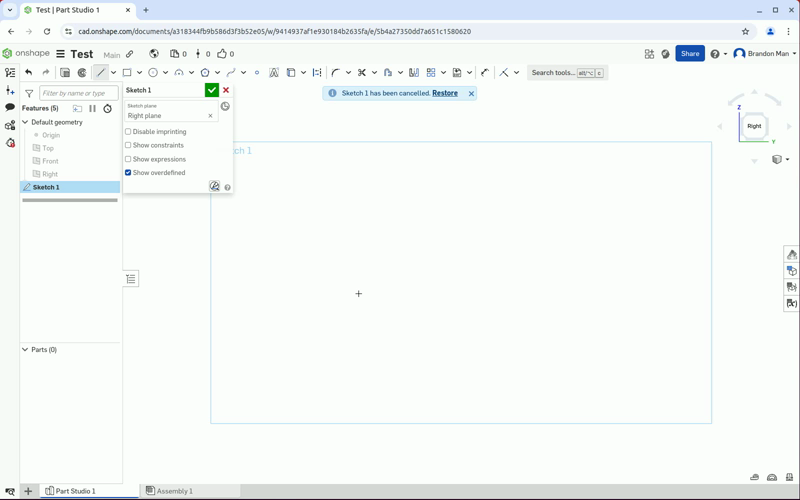
click(358, 293)
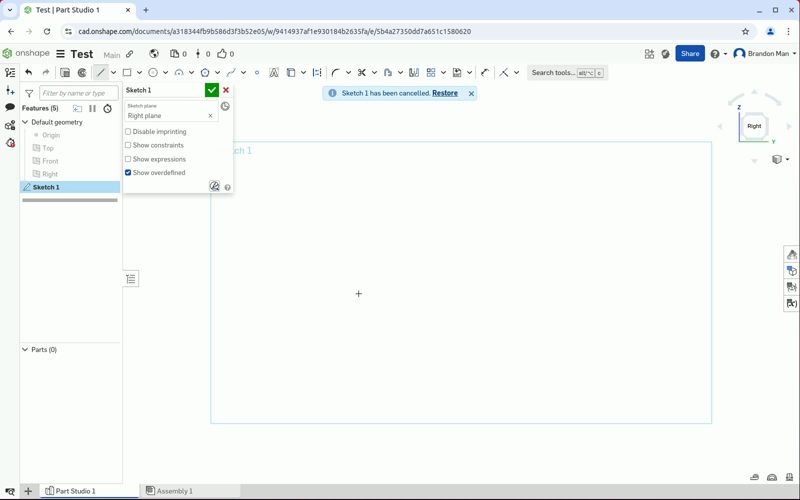
key_up(shift)
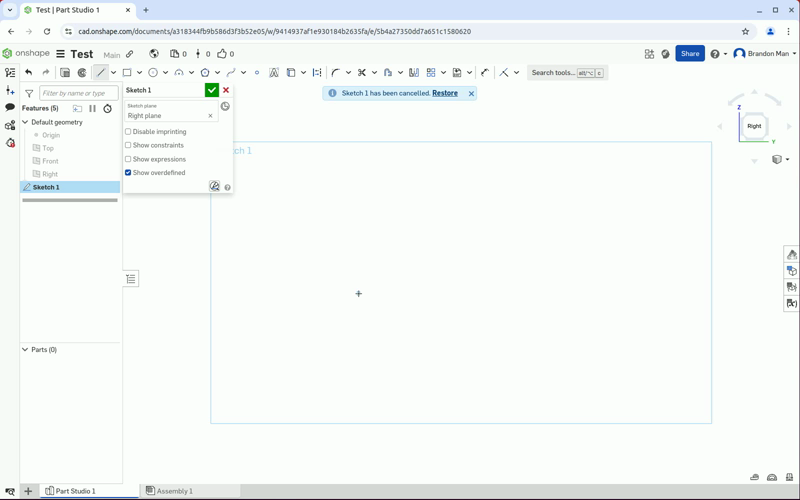
key_down(shift)
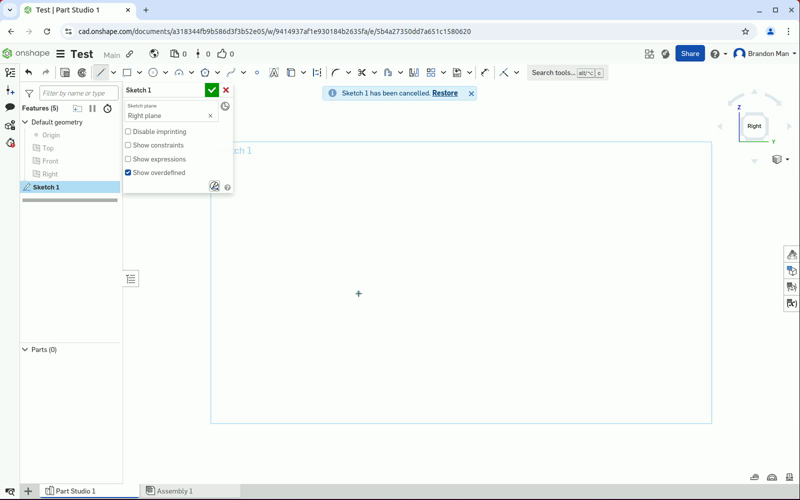
mouse_move(510, 293)
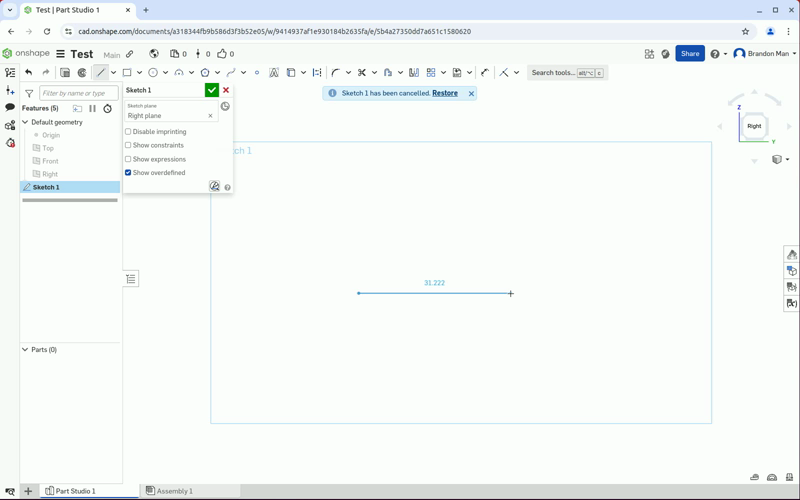
click(510, 293)
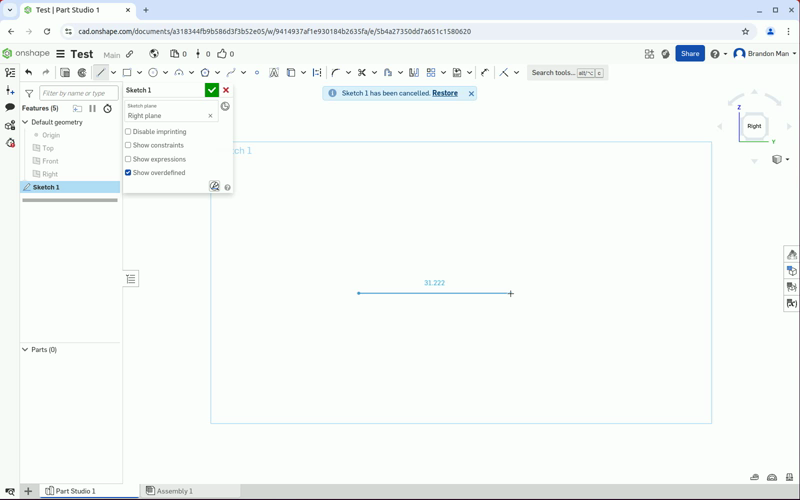
key_up(shift)
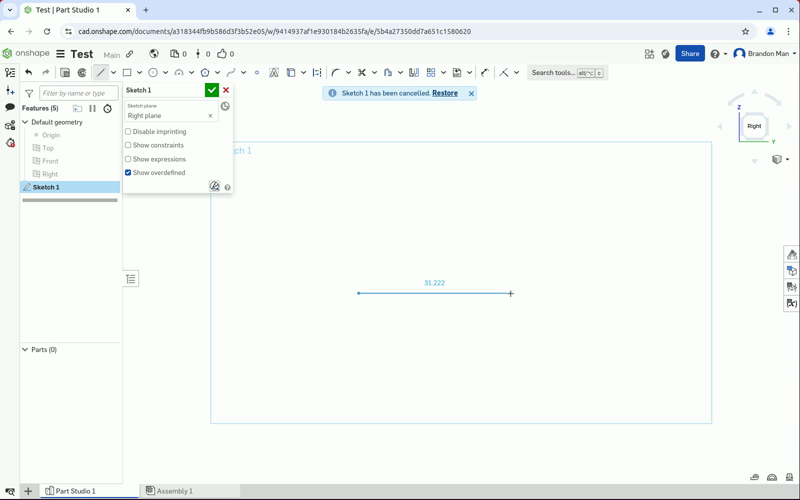
key_down(shift)
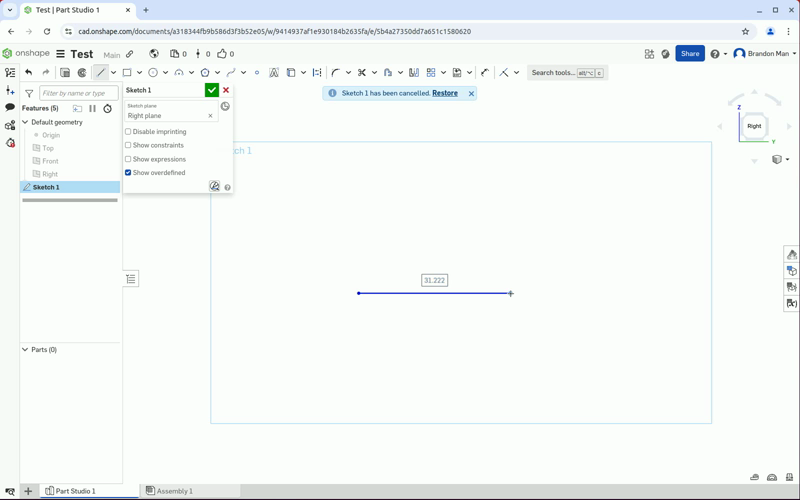
mouse_move(540, 293)
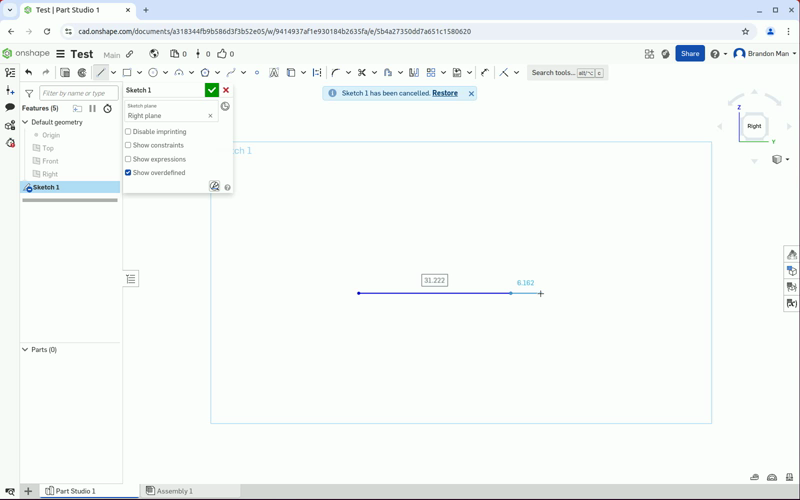
mouse_move(551, 273)
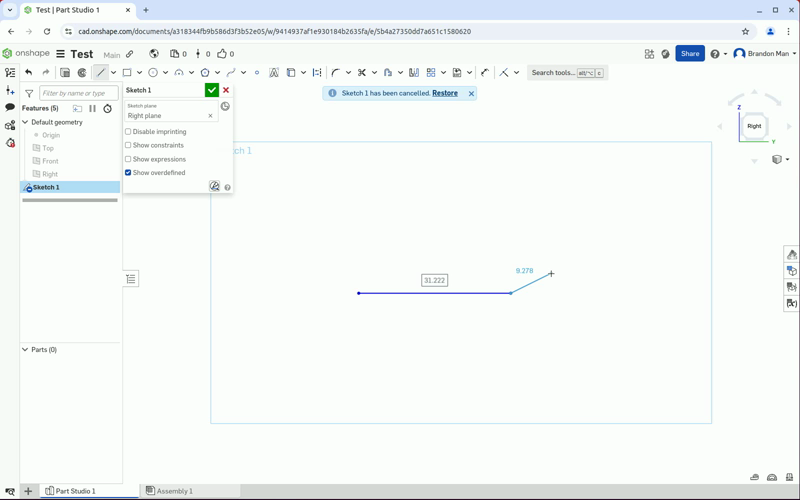
click(551, 273)
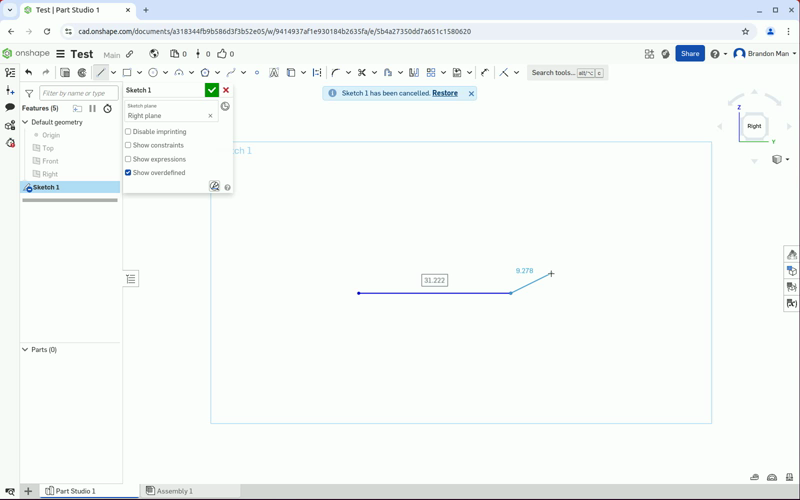
key_up(shift)
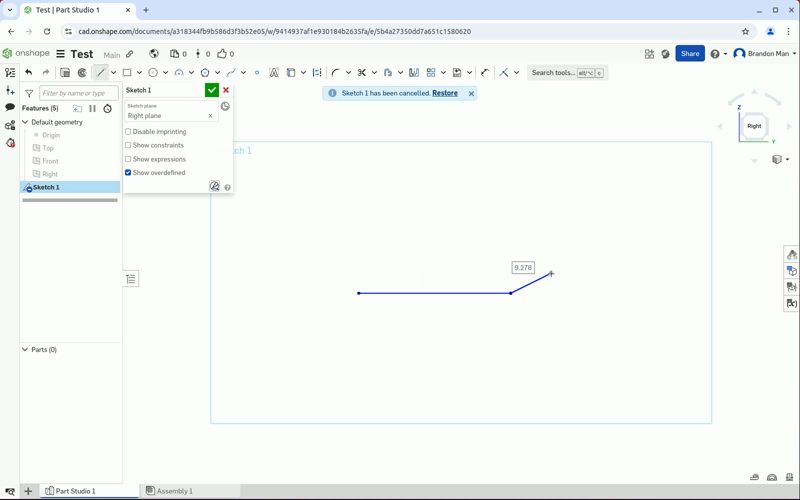
key_down(shift)
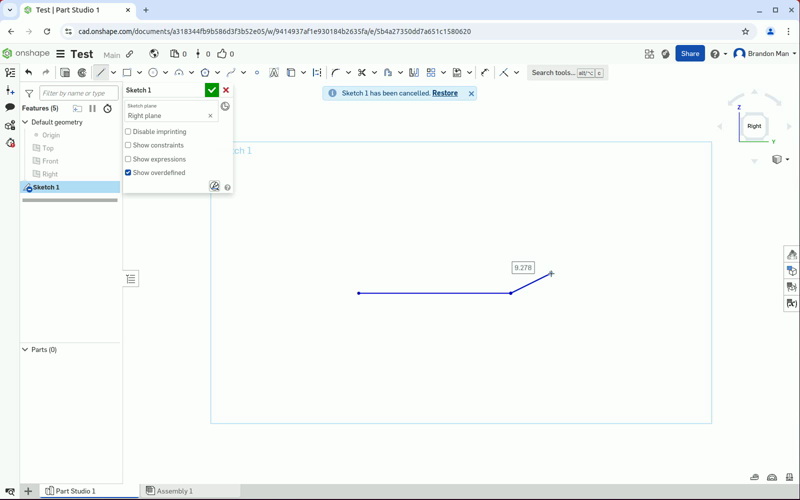
mouse_move(581, 273)
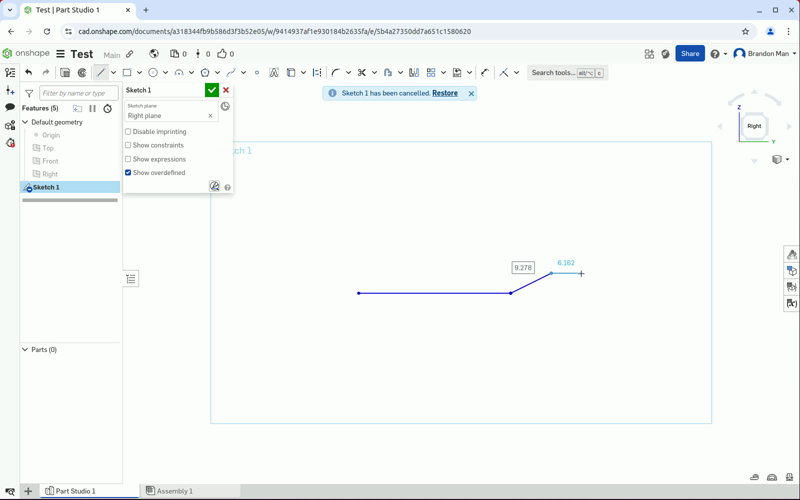
mouse_move(510, 255)
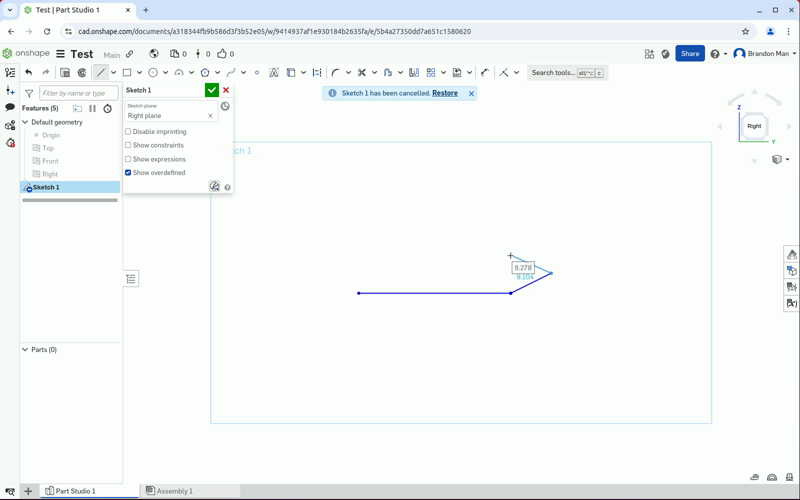
click(510, 255)
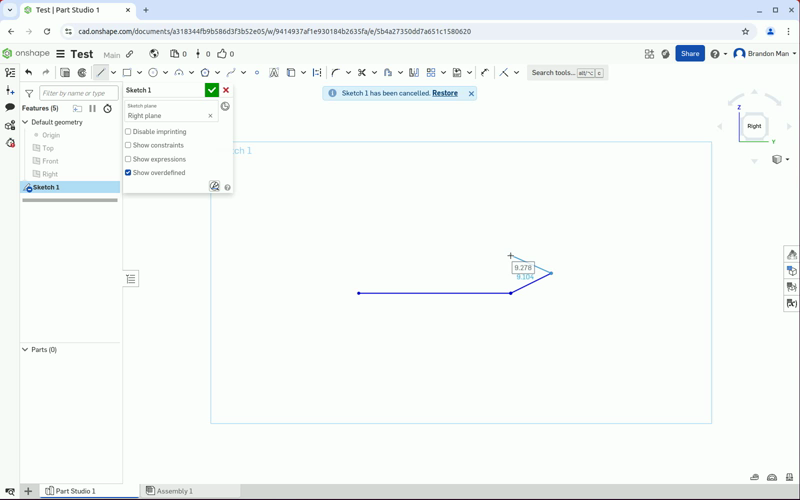
key_up(shift)
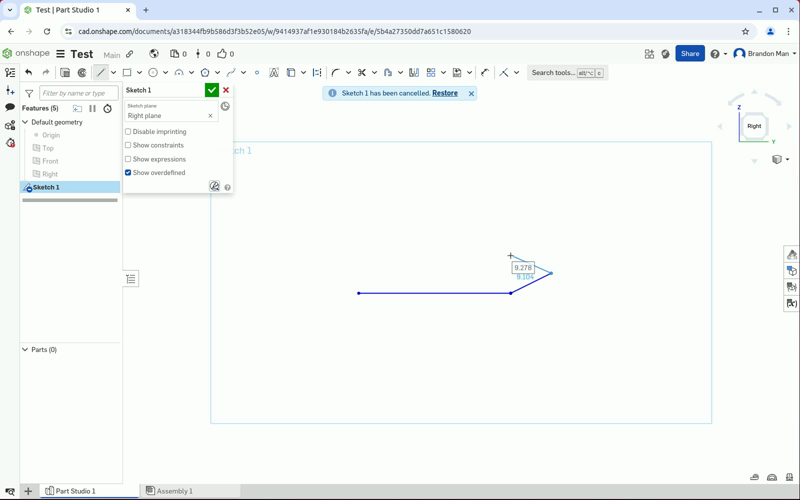
key_down(shift)
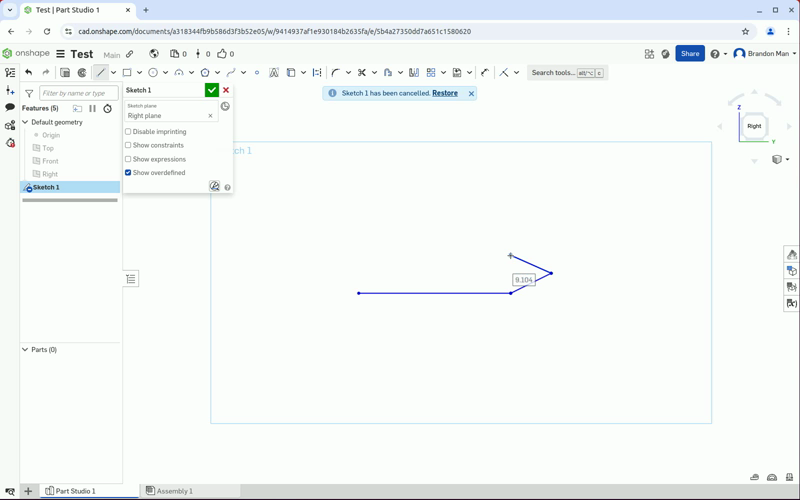
mouse_move(358, 255)
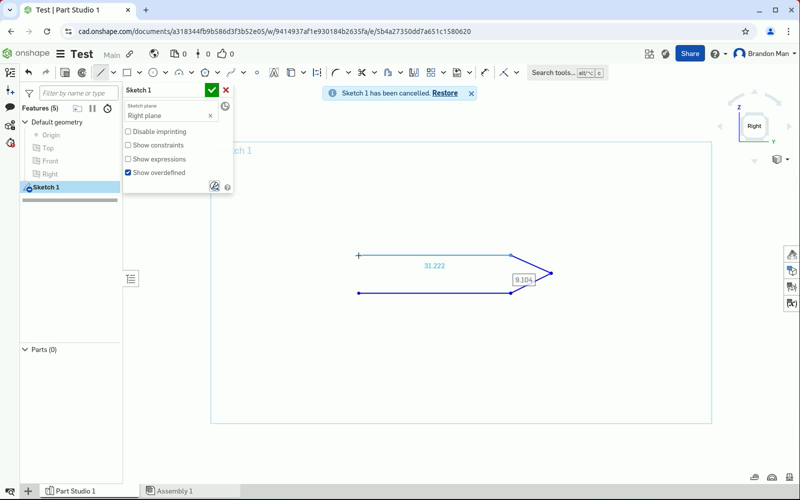
click(358, 255)
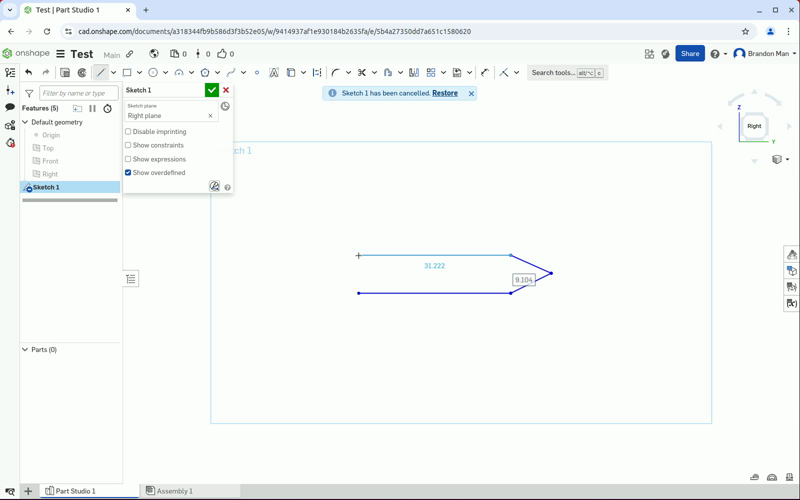
key_up(shift)
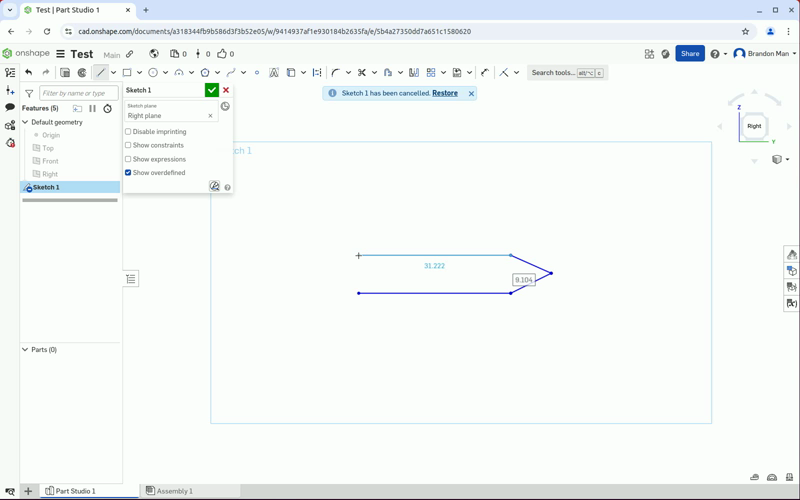
key_down(shift)
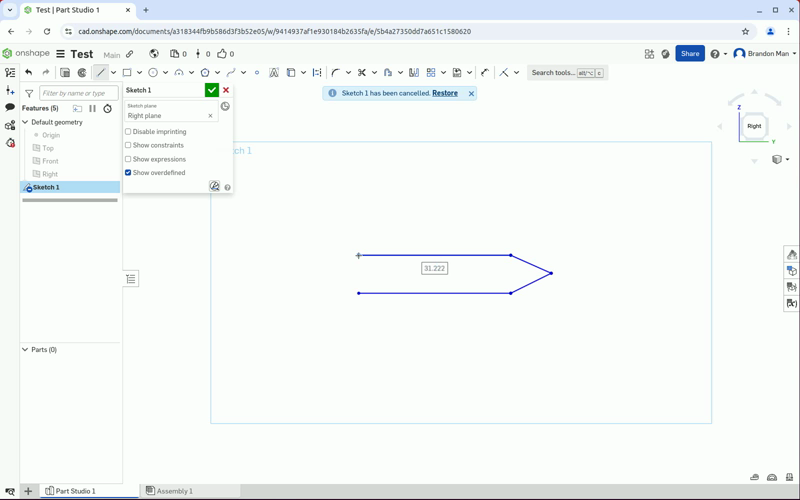
mouse_move(388, 255)
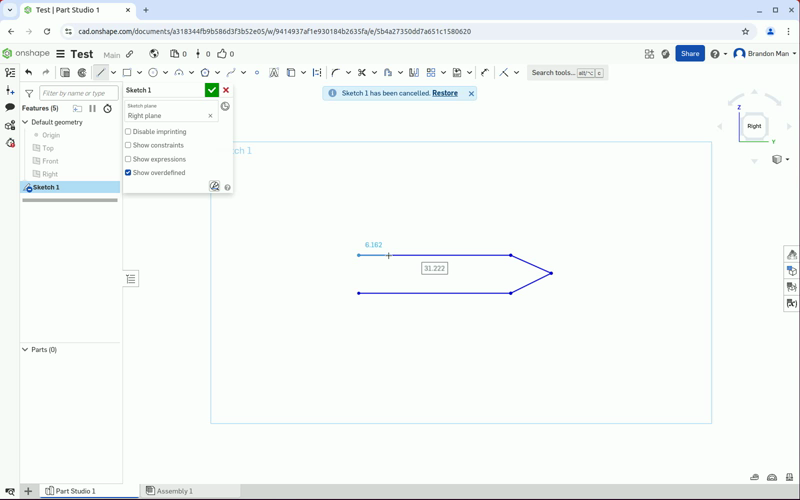
mouse_move(358, 273)
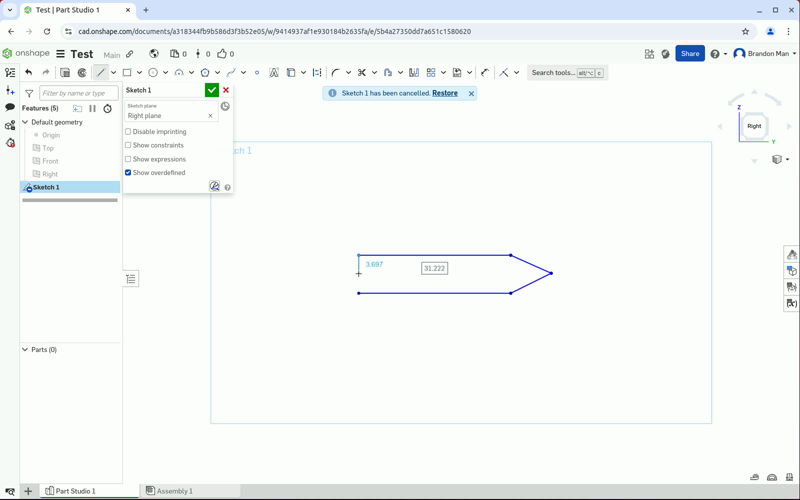
click(358, 273)
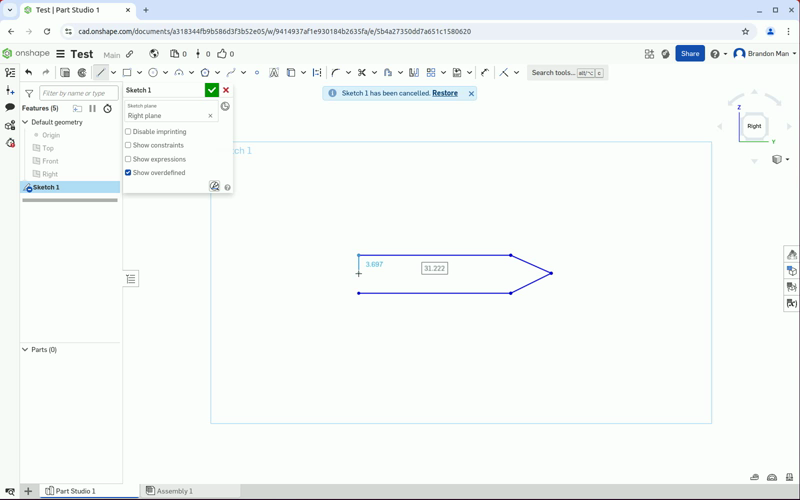
key_up(shift)
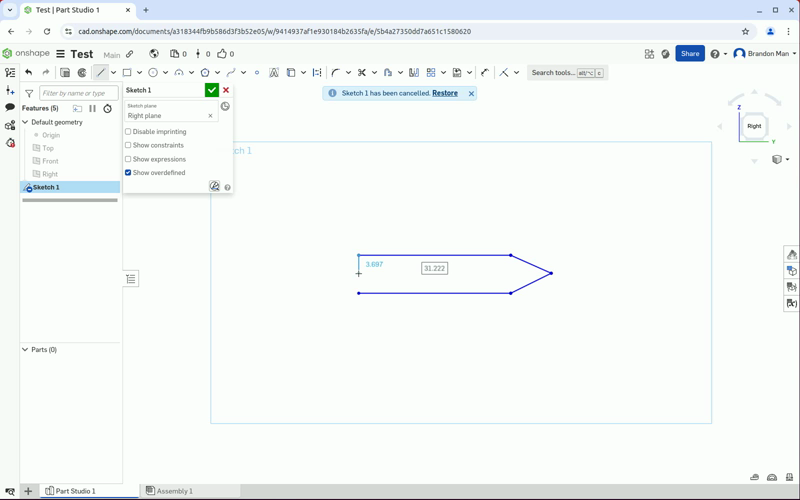
mouse_move(388, 273)
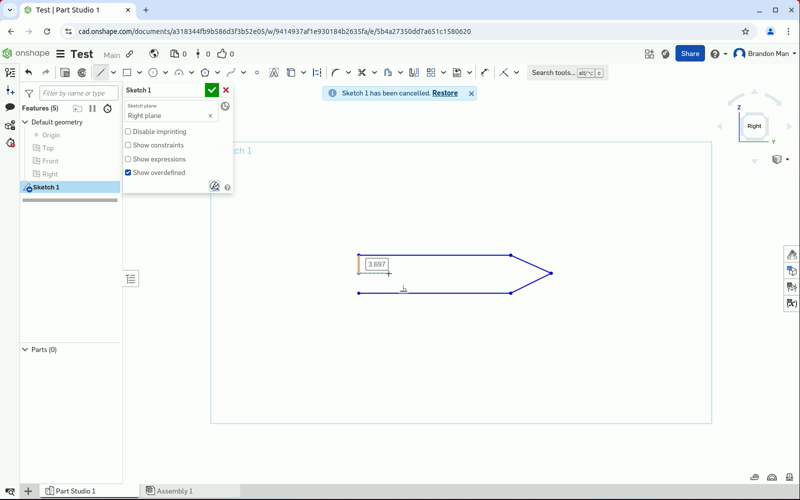
key_down(shift)
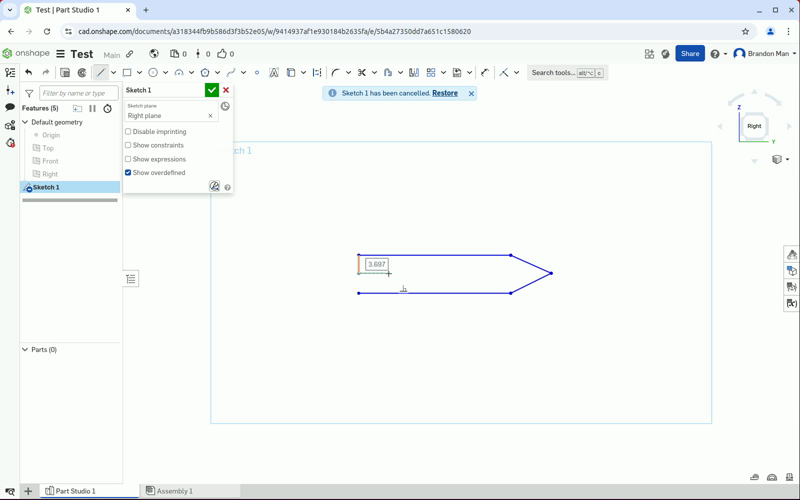
mouse_move(358, 293)
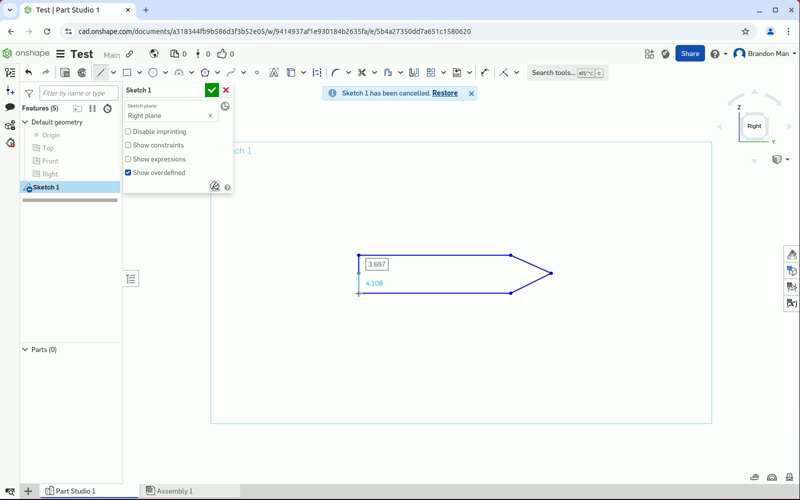
key_up(shift)
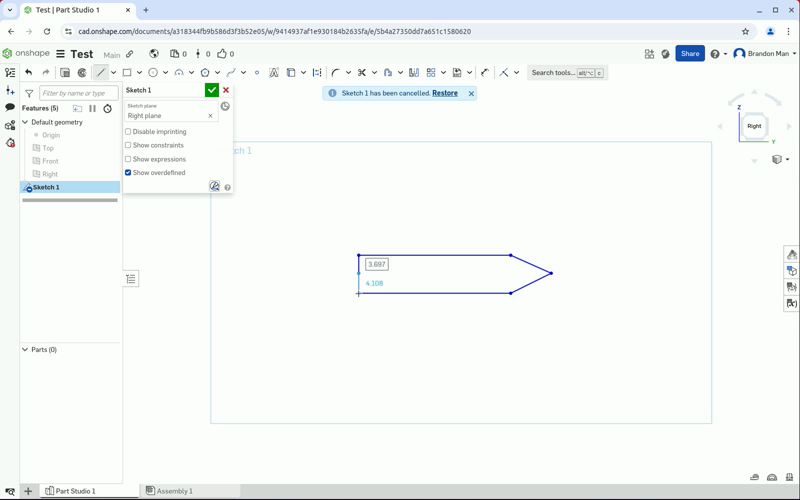
click(358, 293)
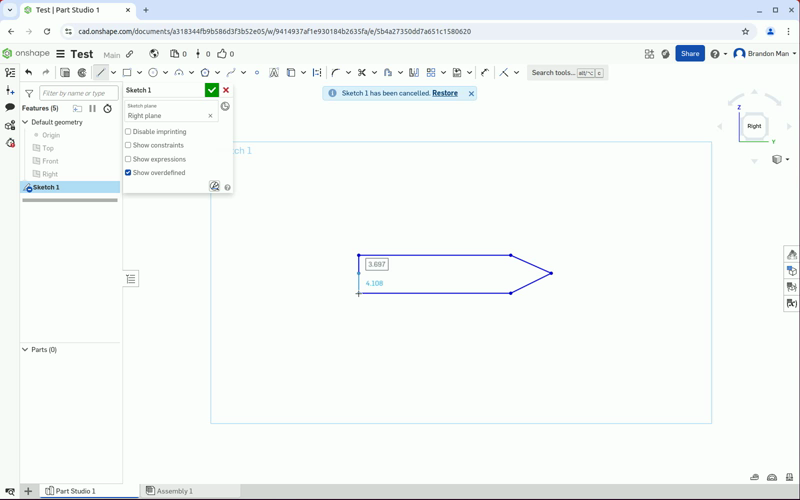
key(esc)
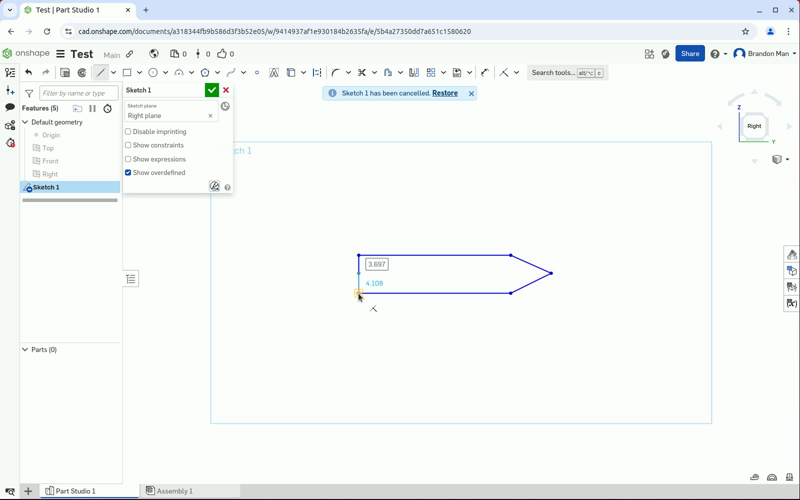
mouse_move(507, 276)
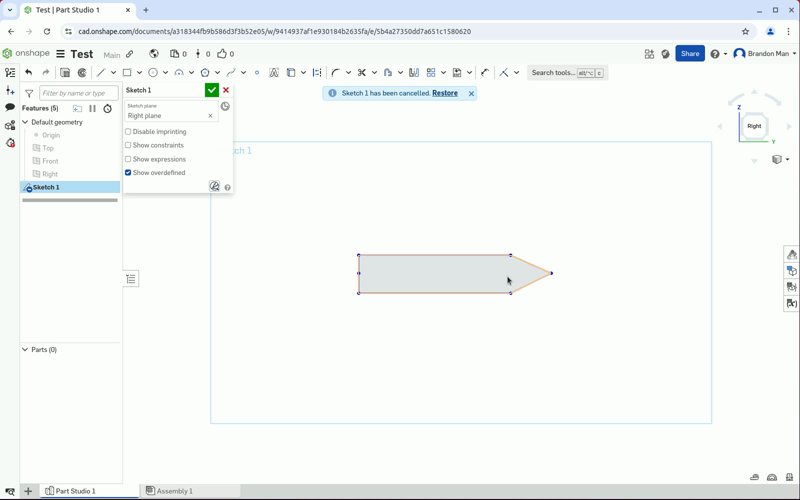
click(507, 276)
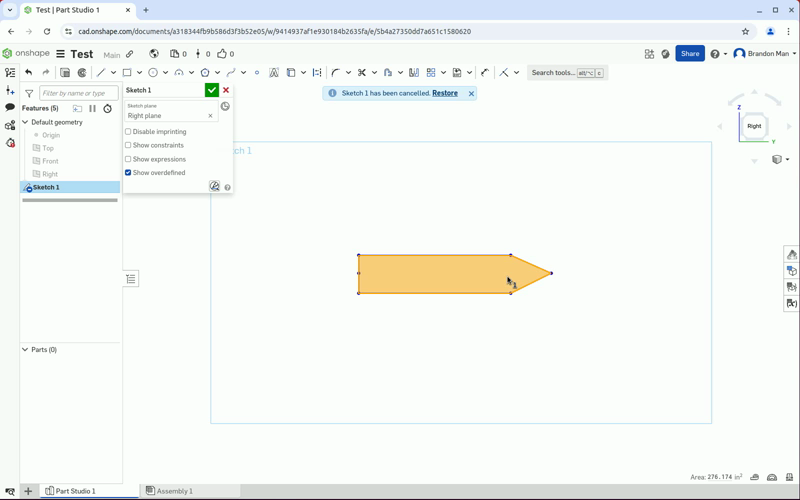
mouse_move(73, 352)
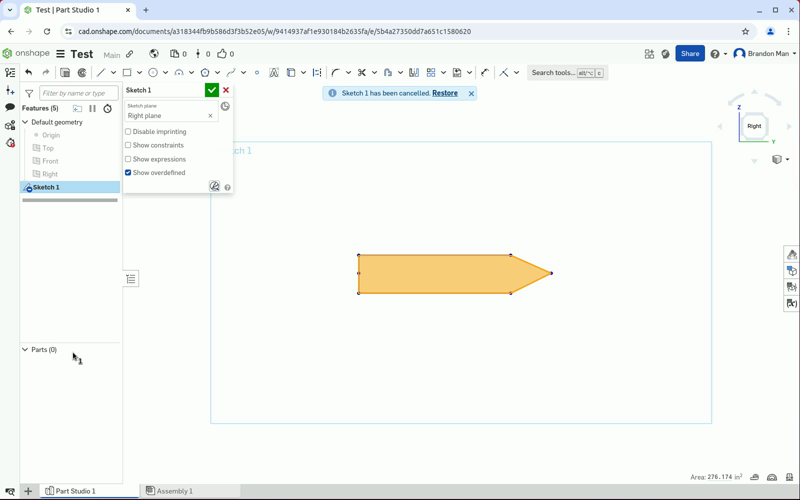
key(shift+y)
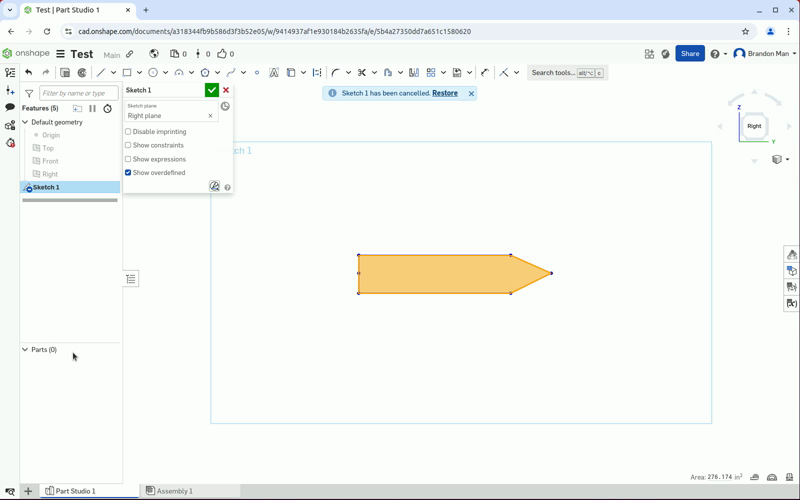
key(shift+e)
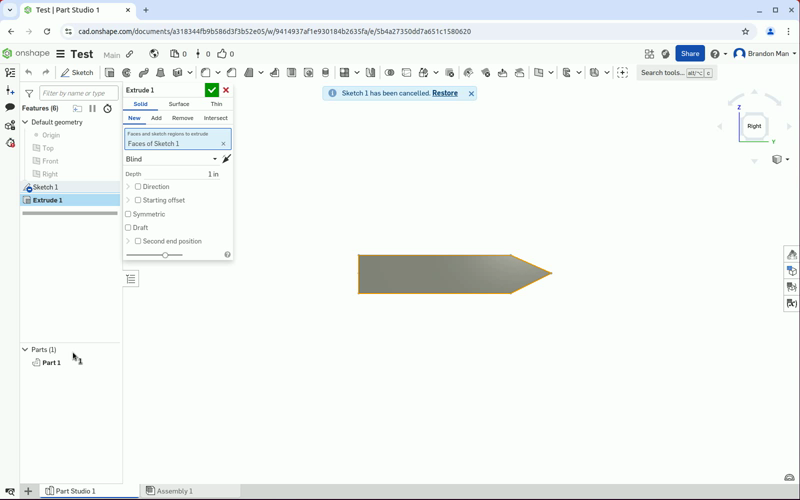
mouse_move(143, 106)
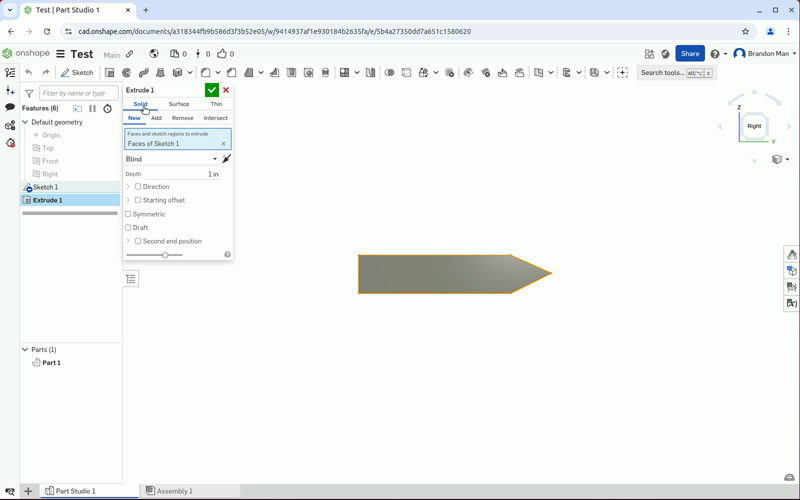
click(143, 106)
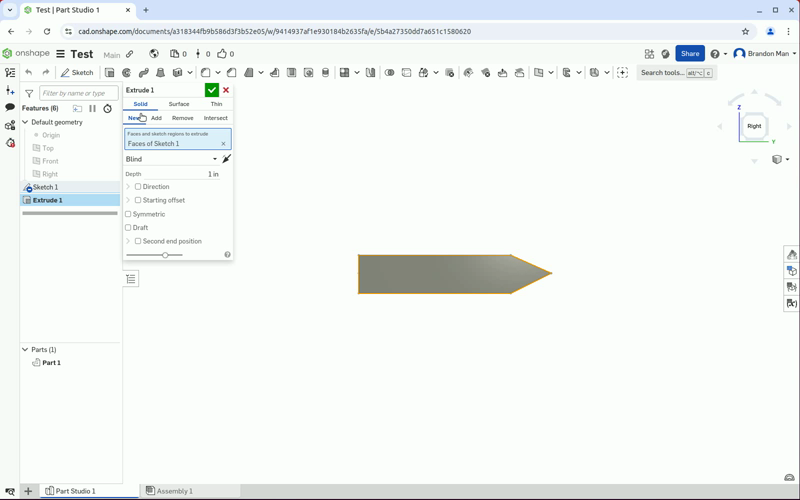
mouse_move(137, 120)
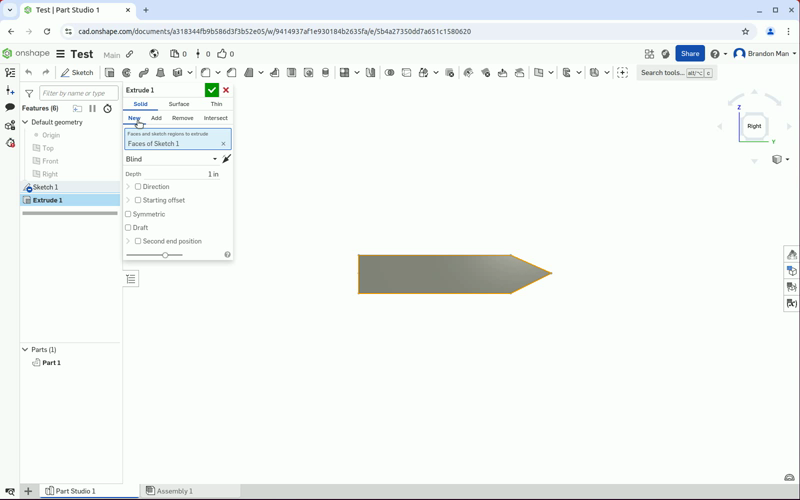
click(137, 120)
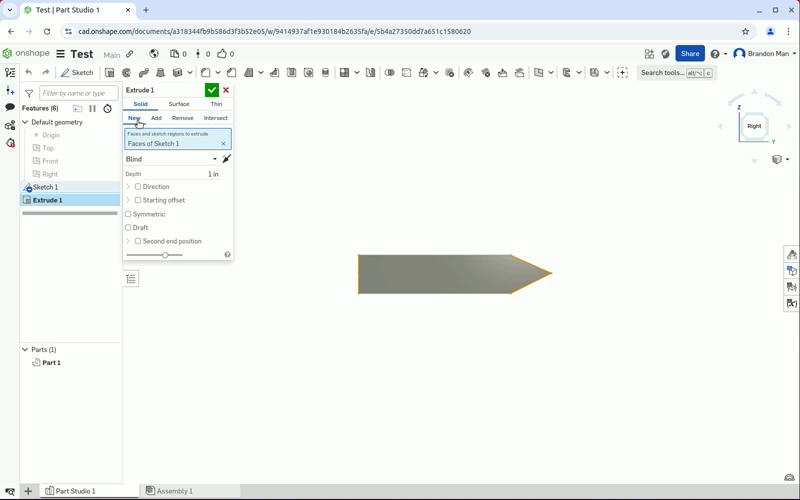
key(tab, 4)
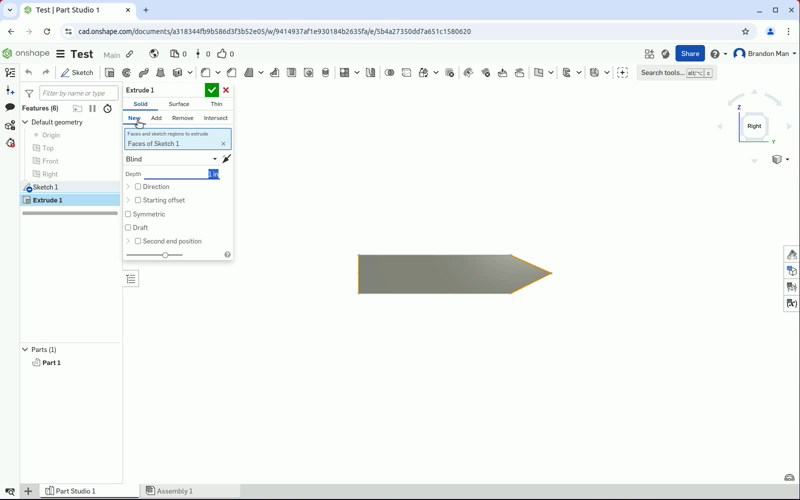
text(13.48)
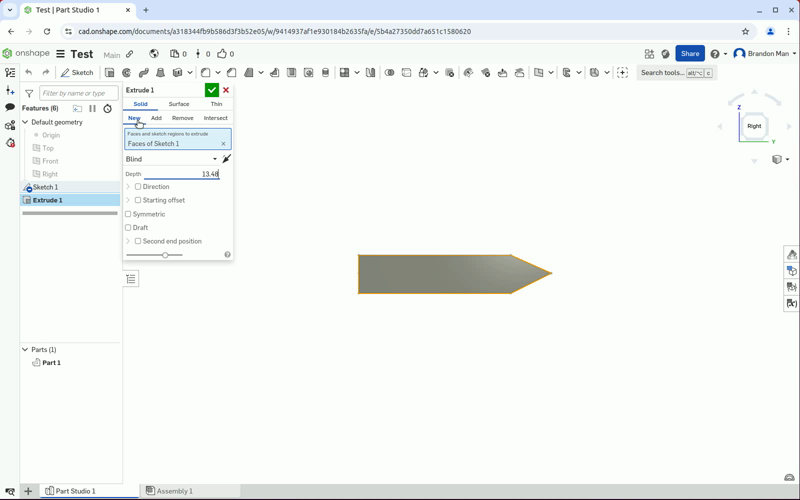
key(enter)
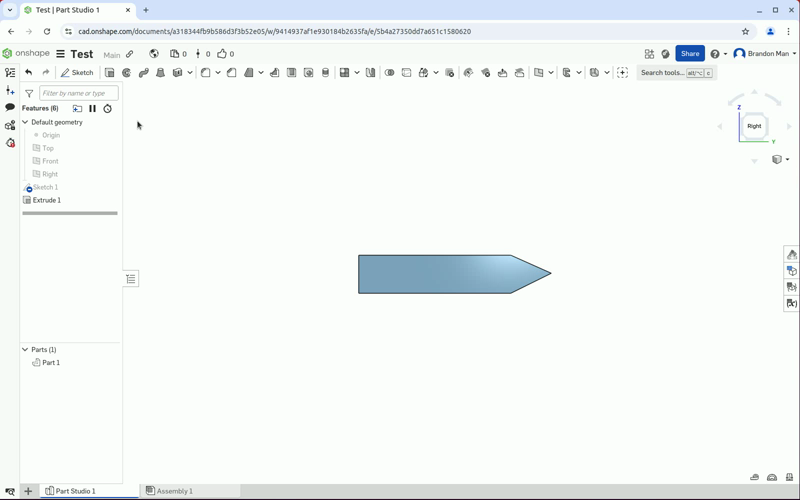
key(shift+h)
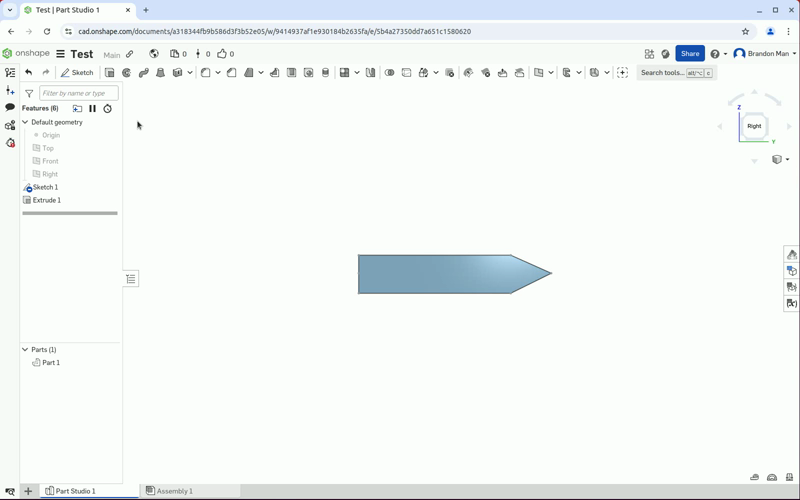
key(shift+h)
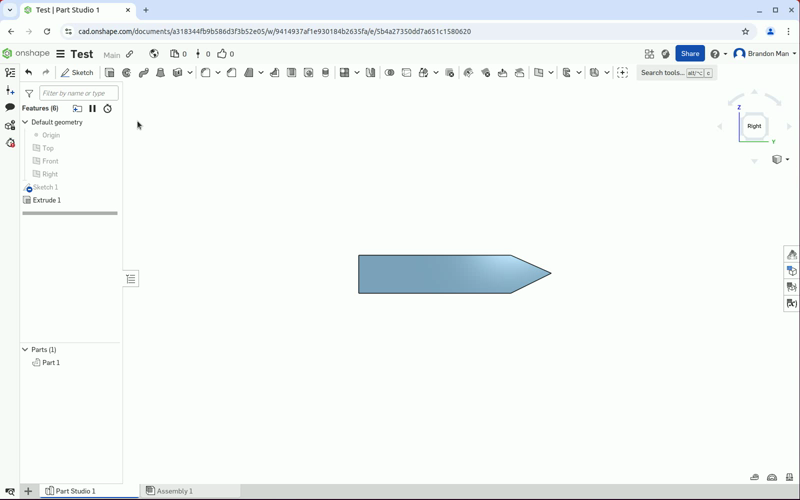
mouse_move(73, 189)
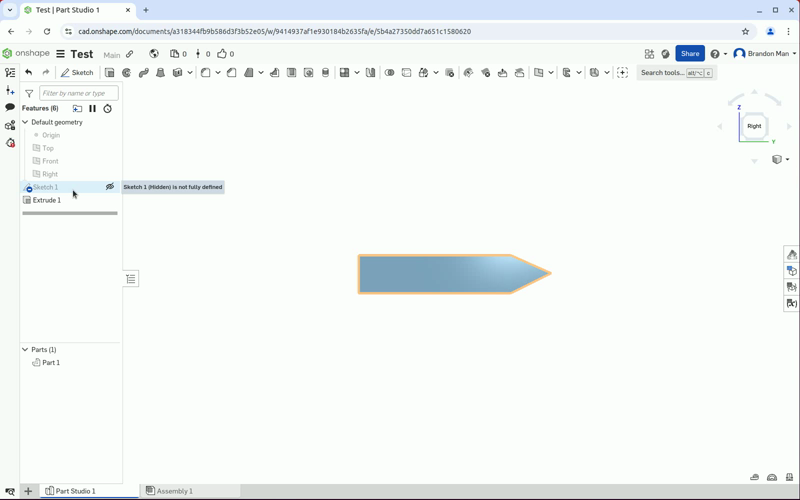
click(73, 189)
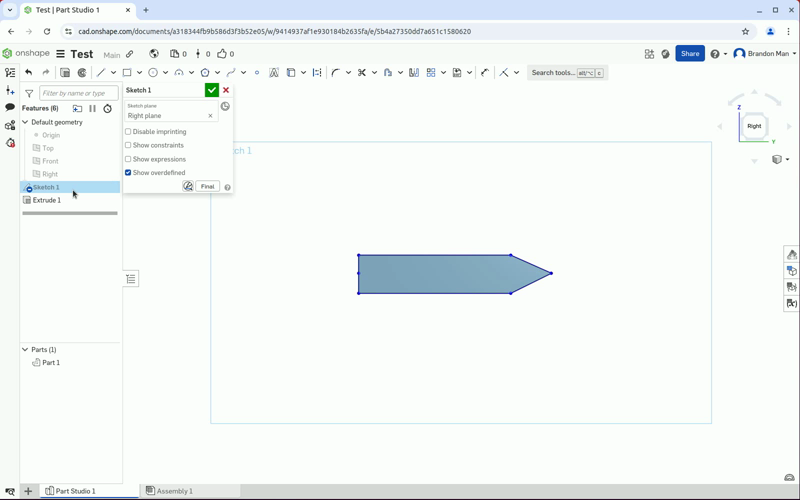
mouse_move(229, 92)
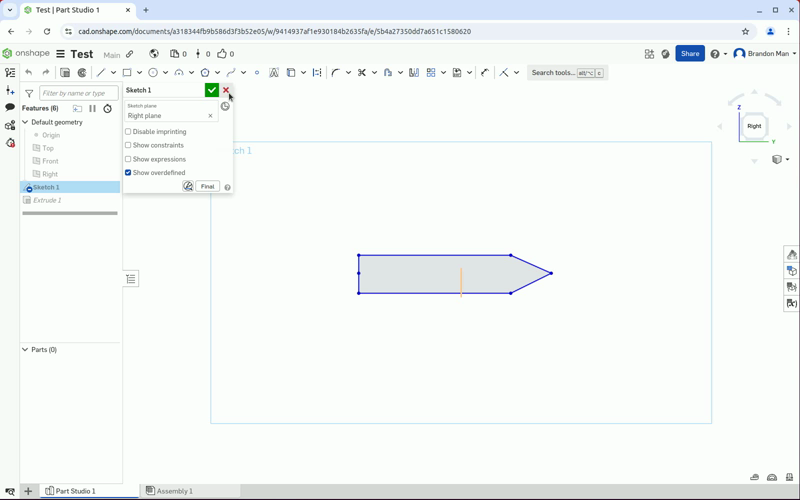
click(229, 92)
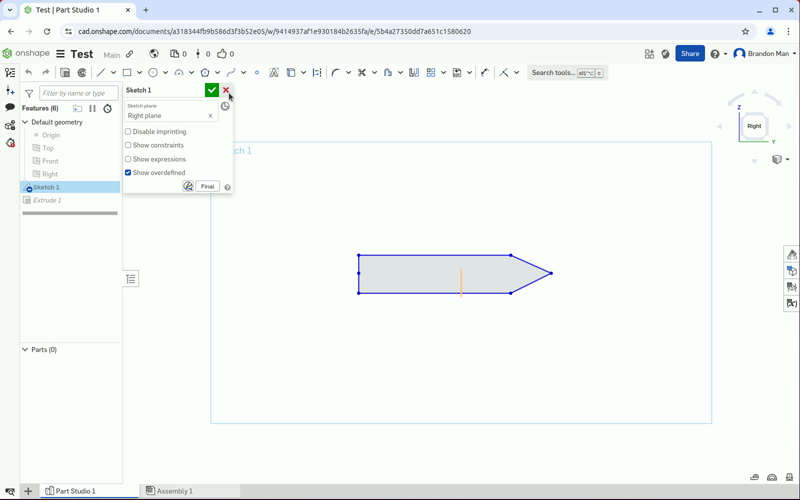
key(shift+s)
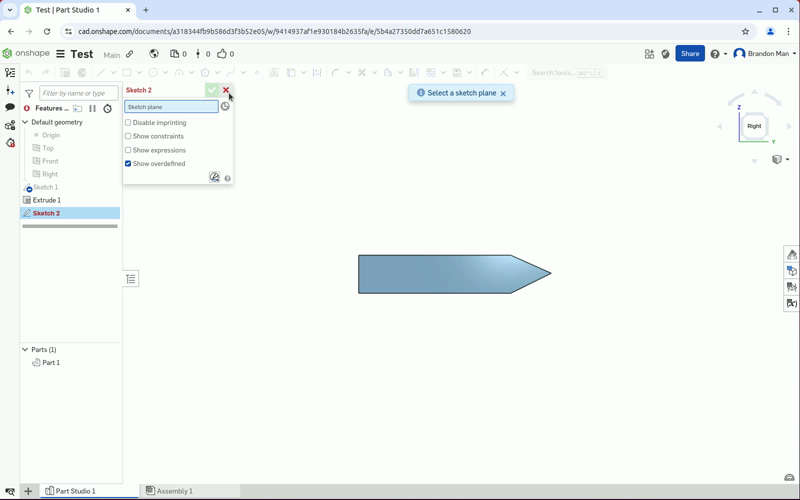
mouse_move(73, 176)
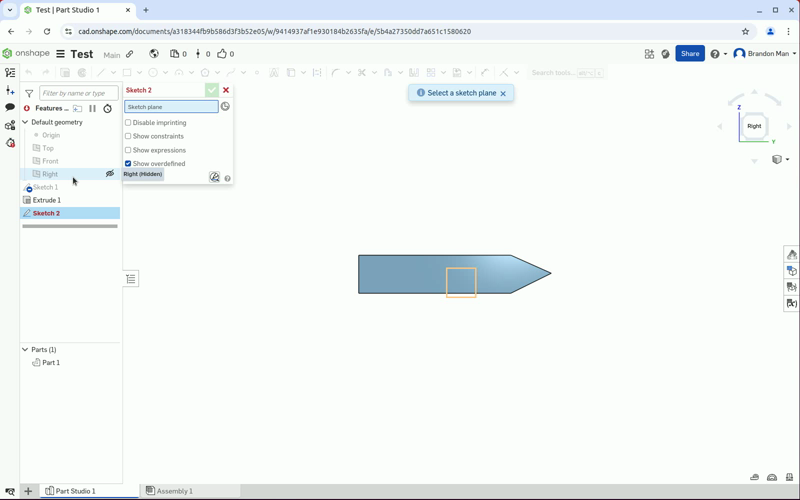
click(73, 176)
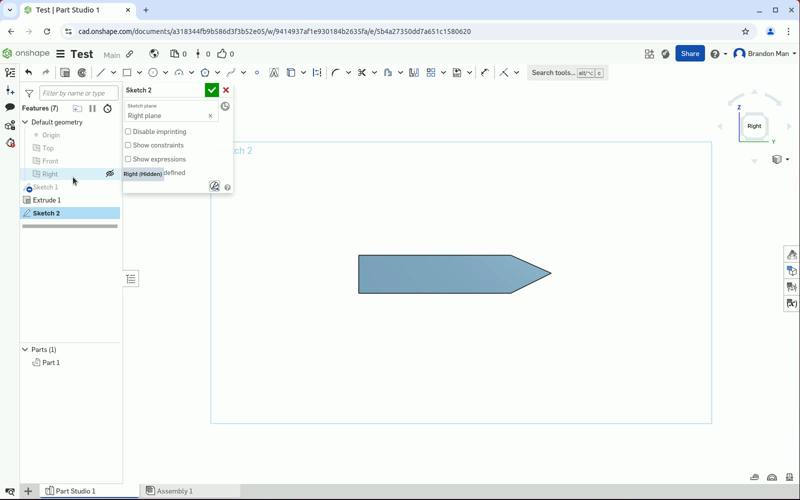
mouse_move(73, 352)
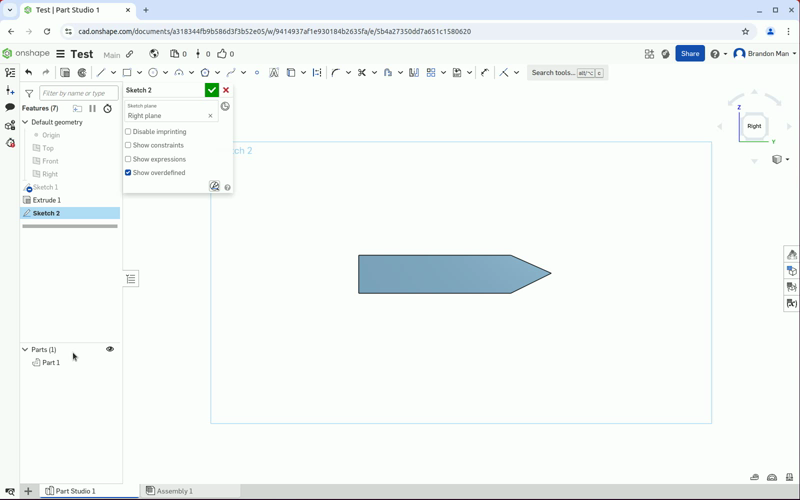
key(y)
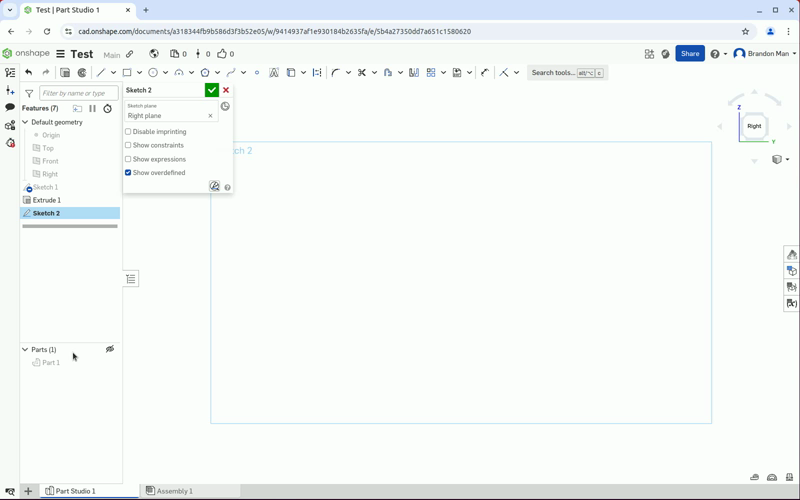
key(l)
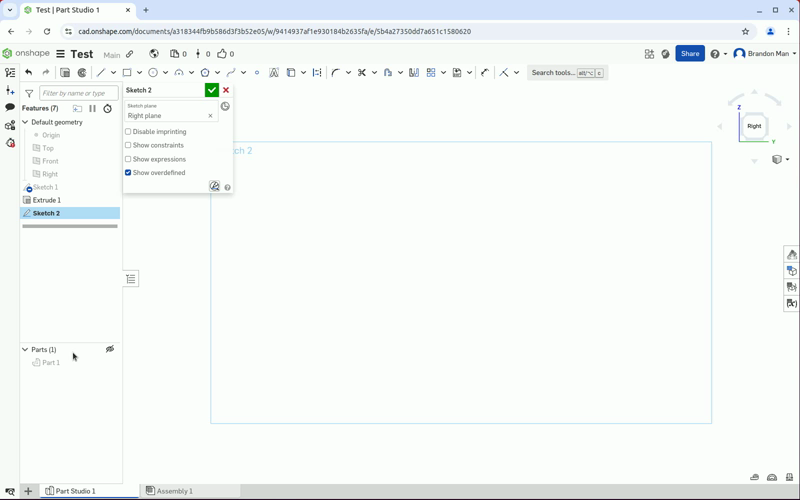
key_down(shift)
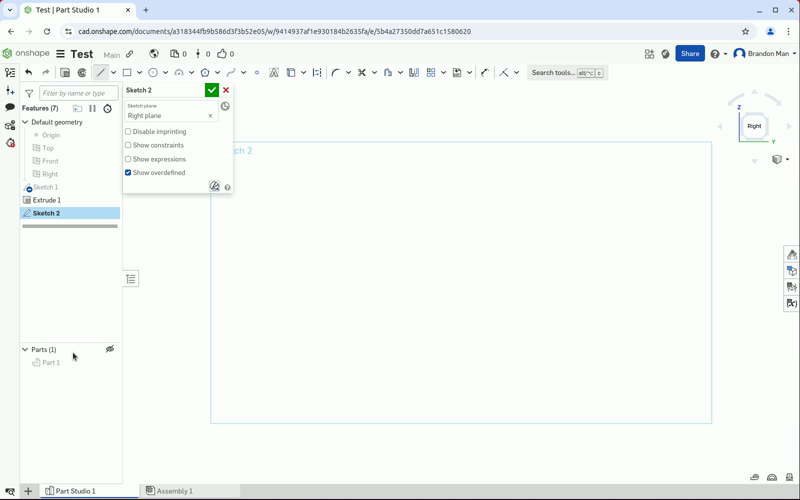
mouse_move(348, 280)
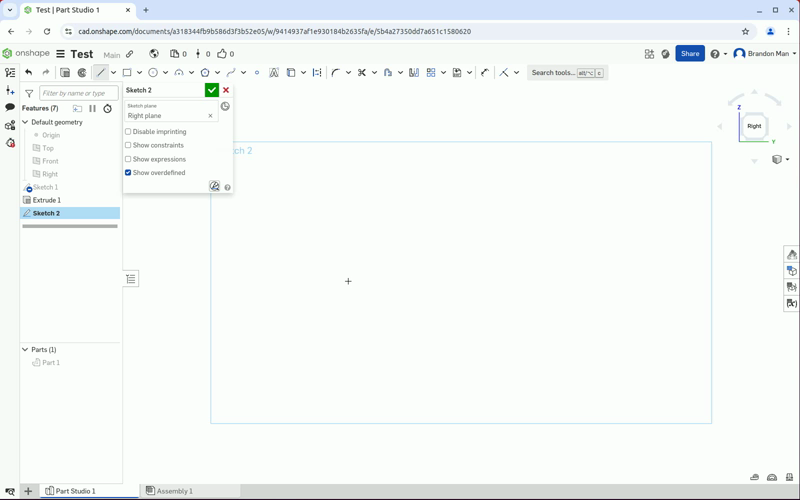
click(348, 280)
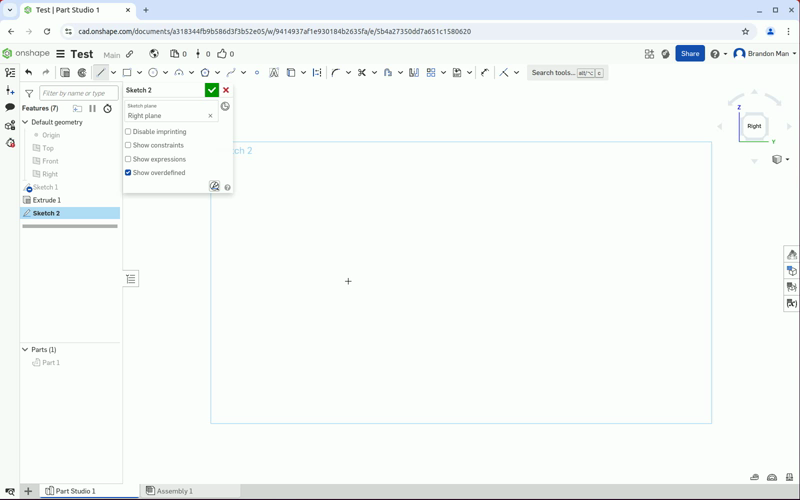
key_up(shift)
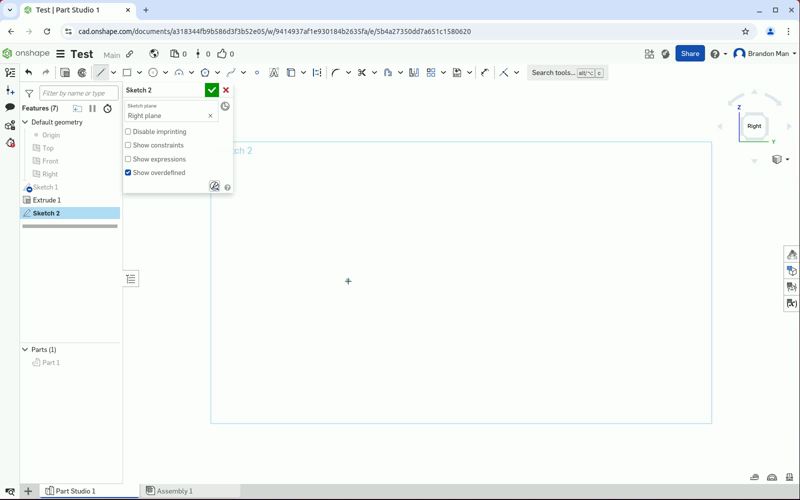
key_down(shift)
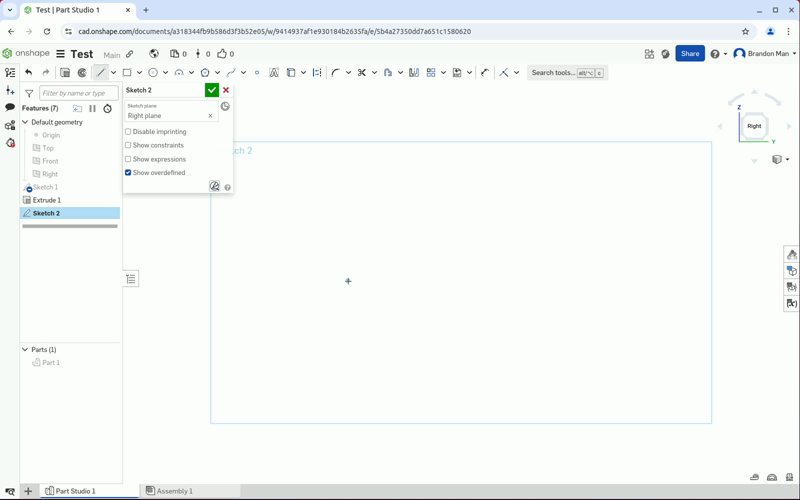
mouse_move(552, 280)
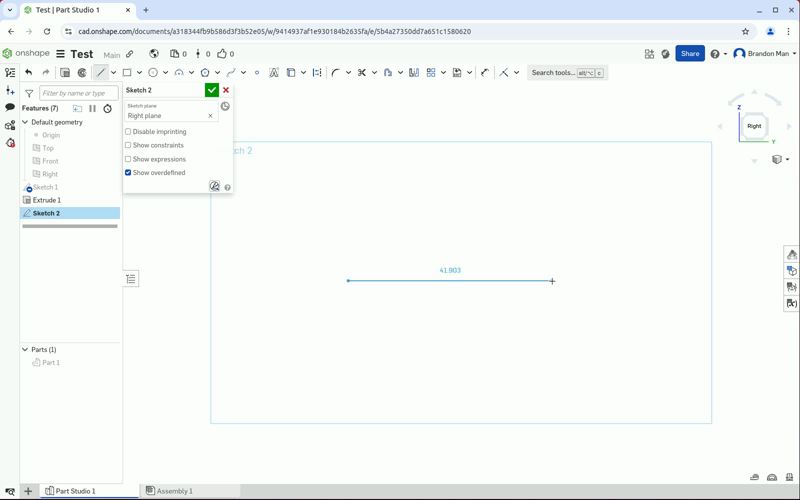
click(552, 280)
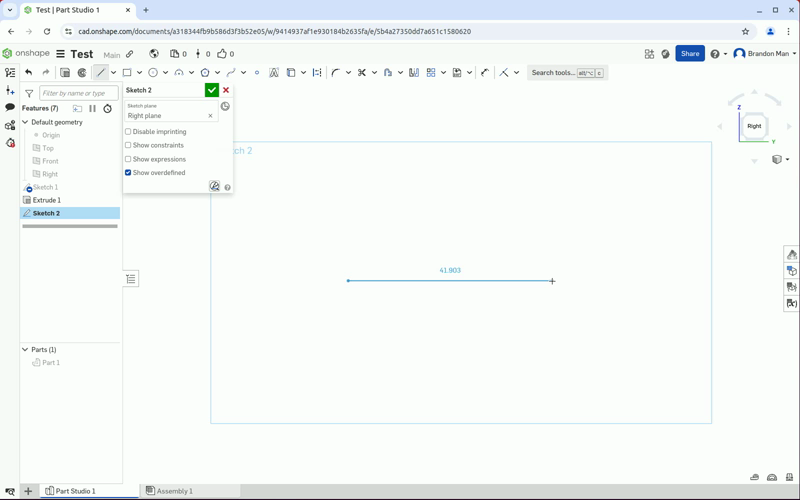
key_up(shift)
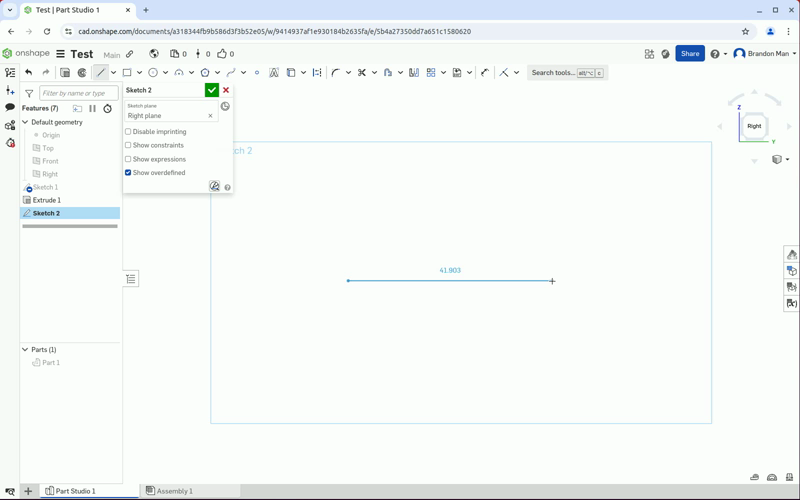
key_down(shift)
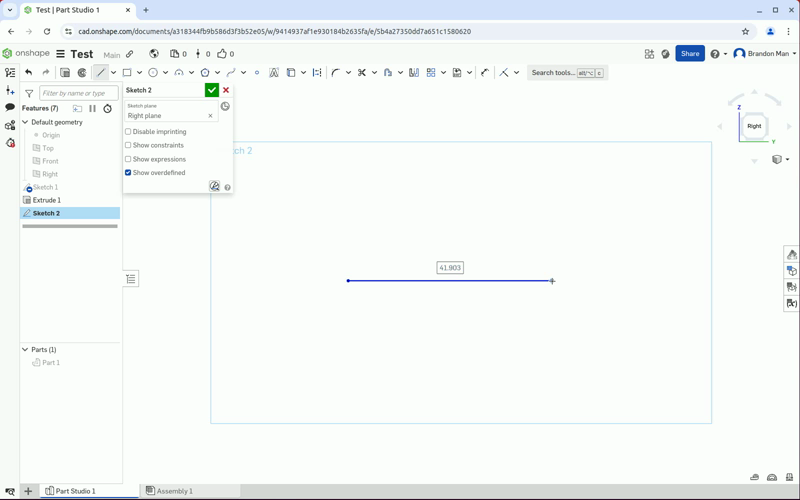
mouse_move(582, 280)
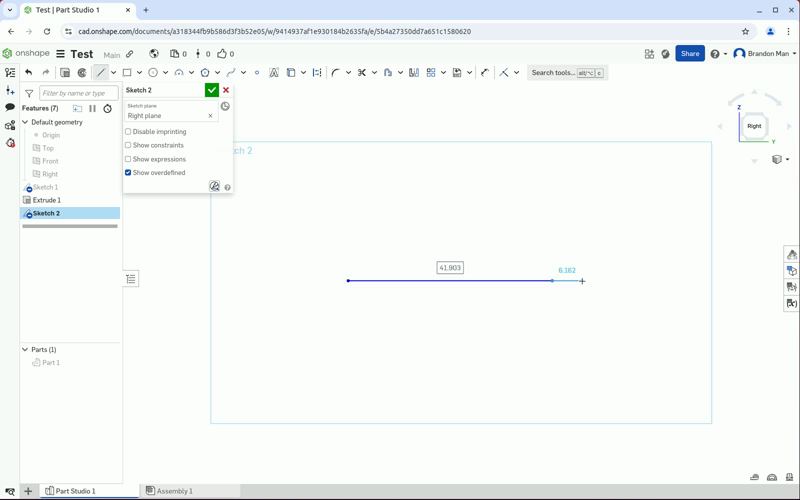
mouse_move(550, 274)
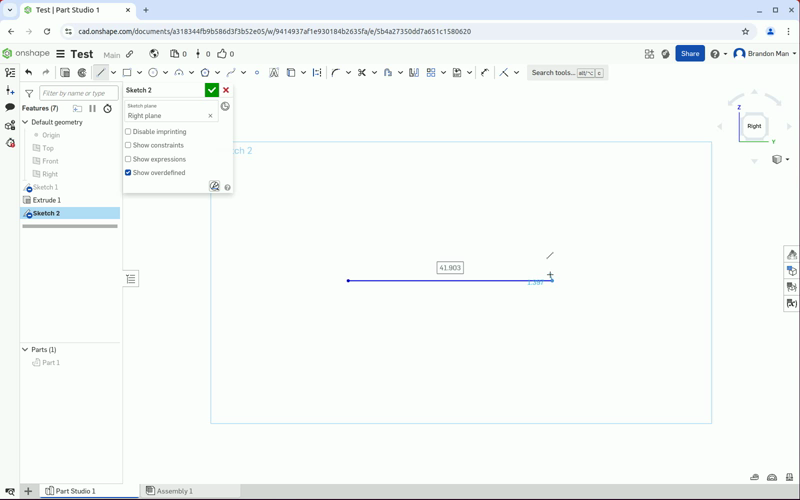
scroll(6)
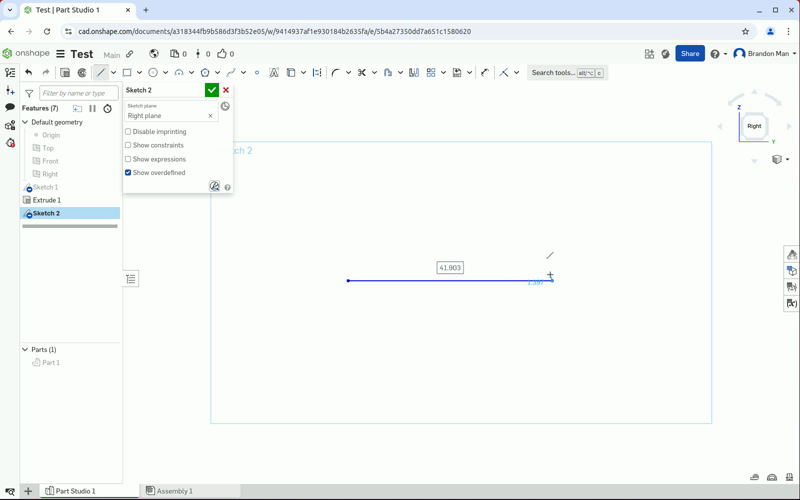
scroll(6)
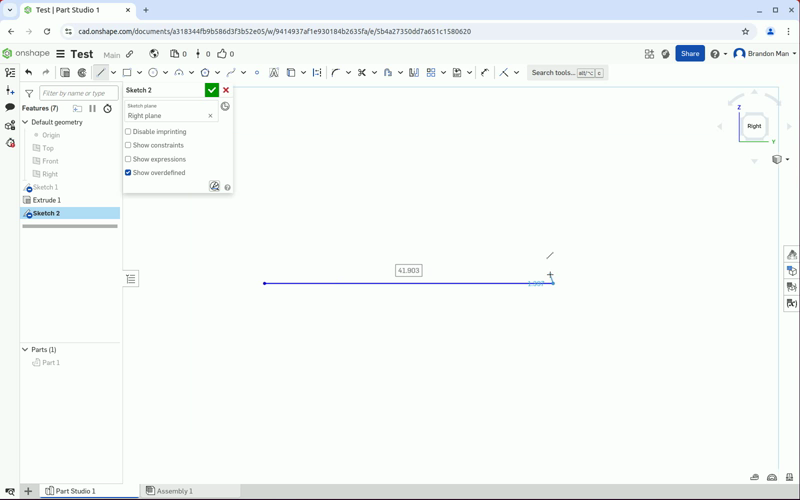
scroll(6)
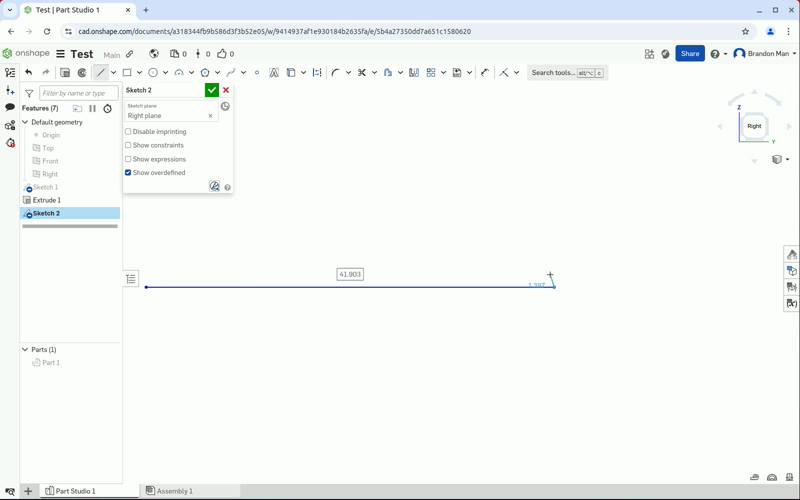
scroll(6)
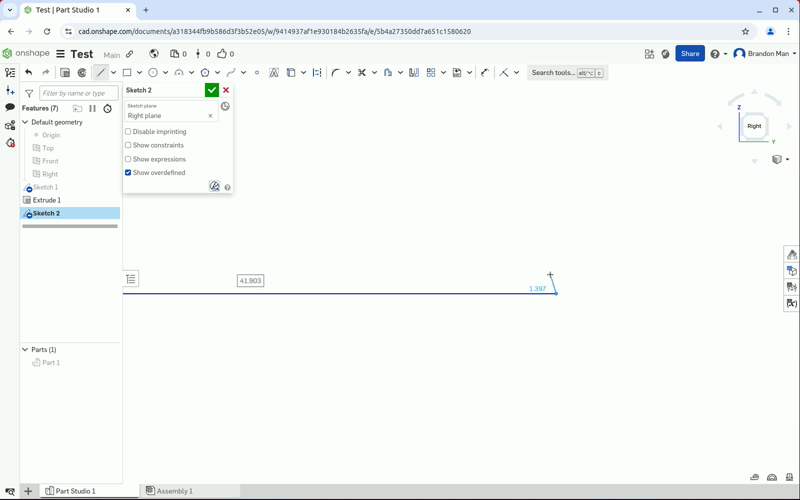
scroll(6)
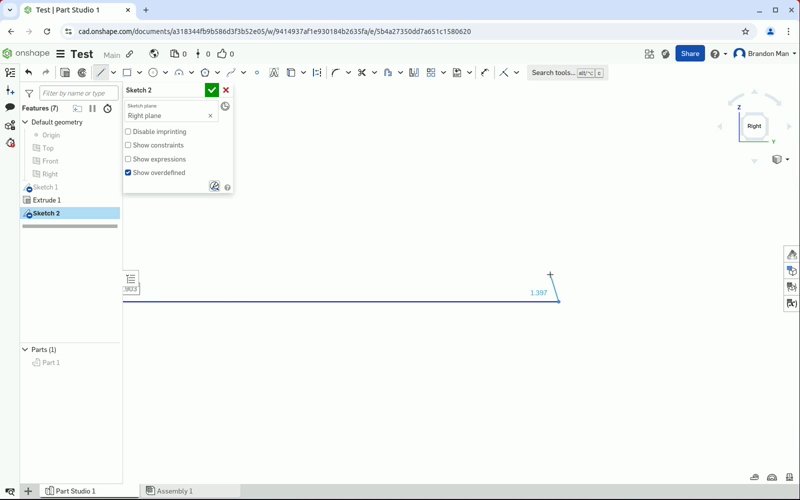
scroll(6)
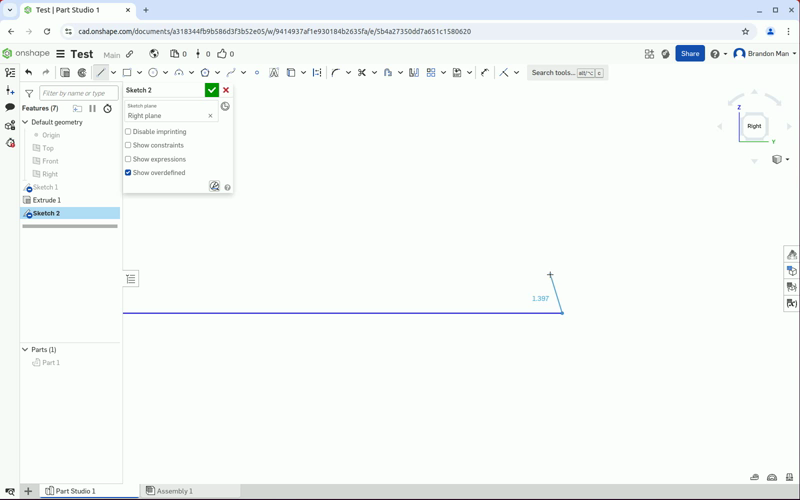
scroll(6)
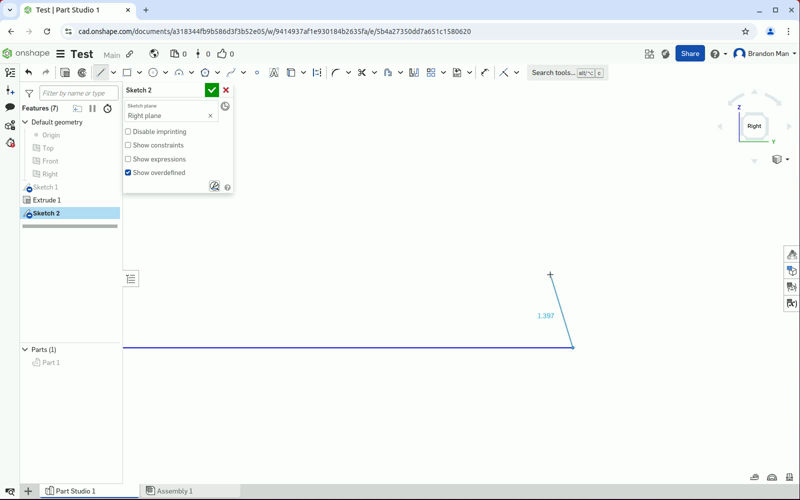
click(550, 274)
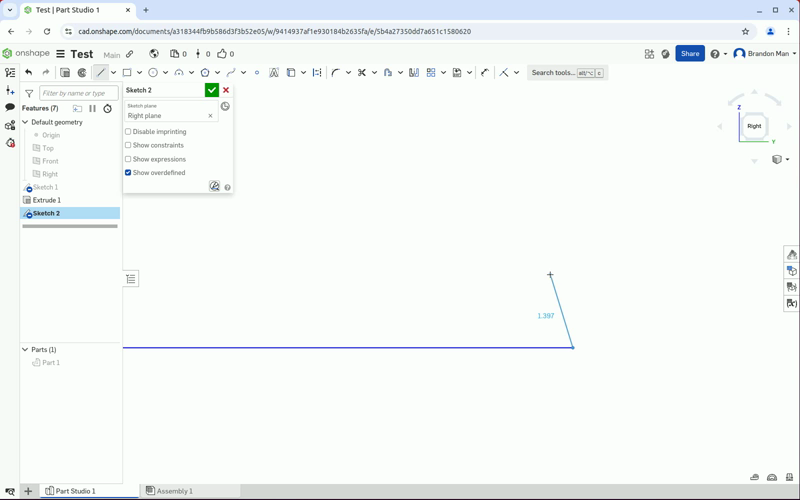
scroll(-6)
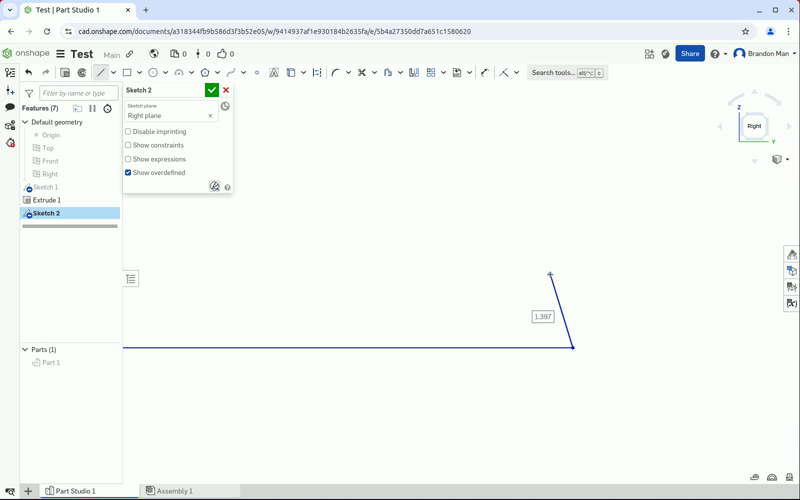
scroll(-6)
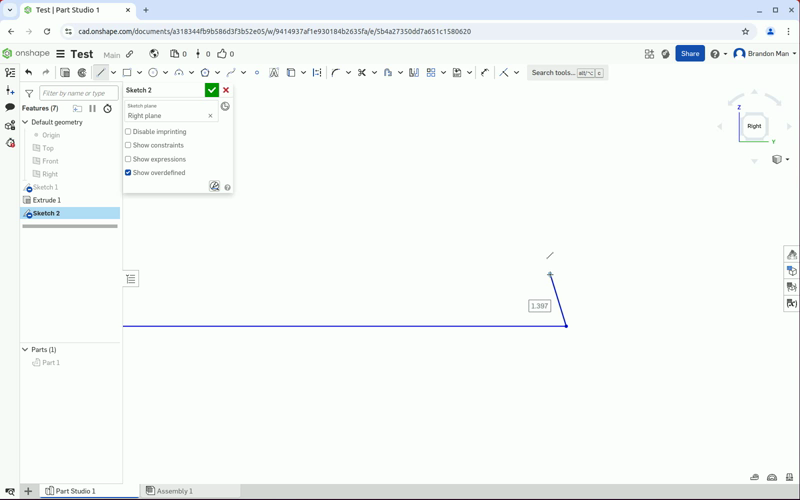
scroll(-6)
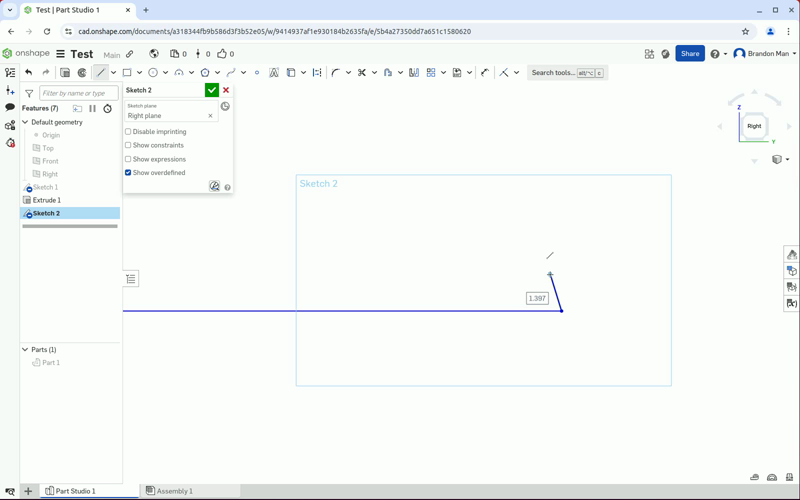
scroll(-6)
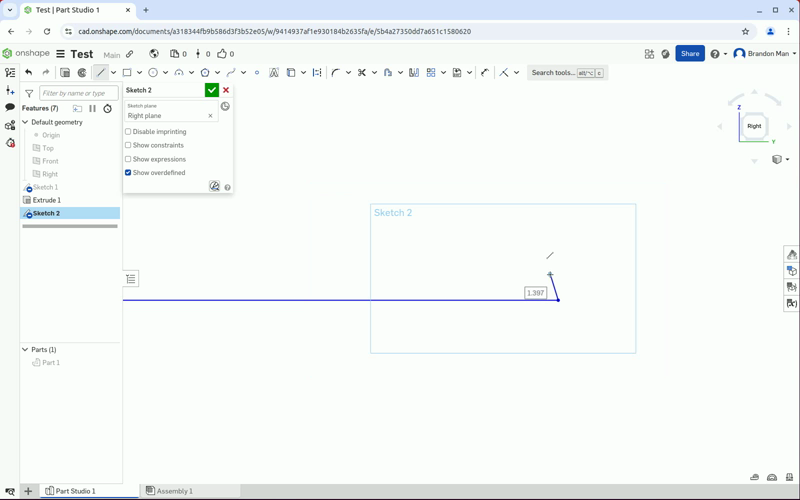
scroll(-6)
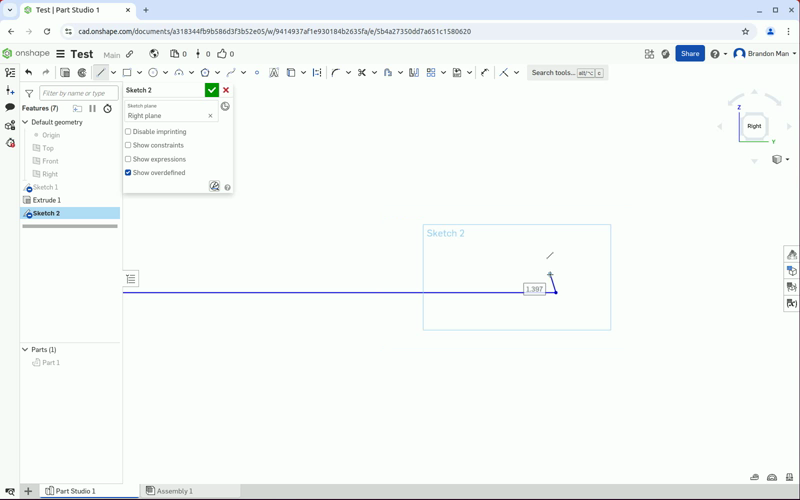
scroll(-6)
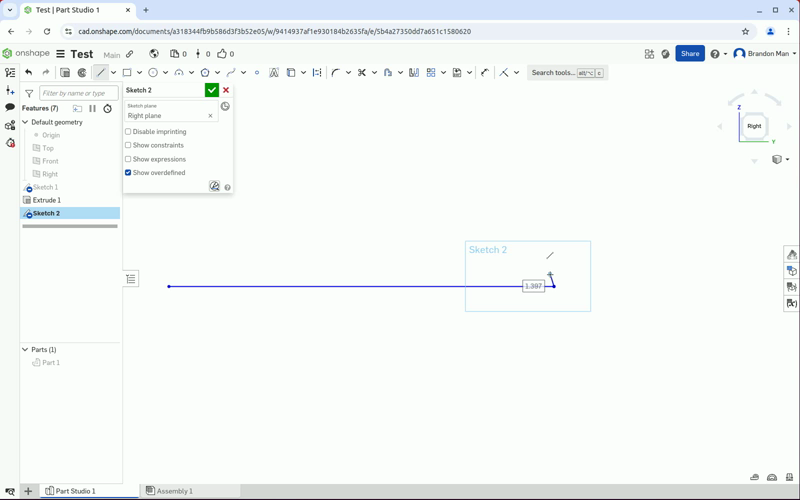
scroll(-6)
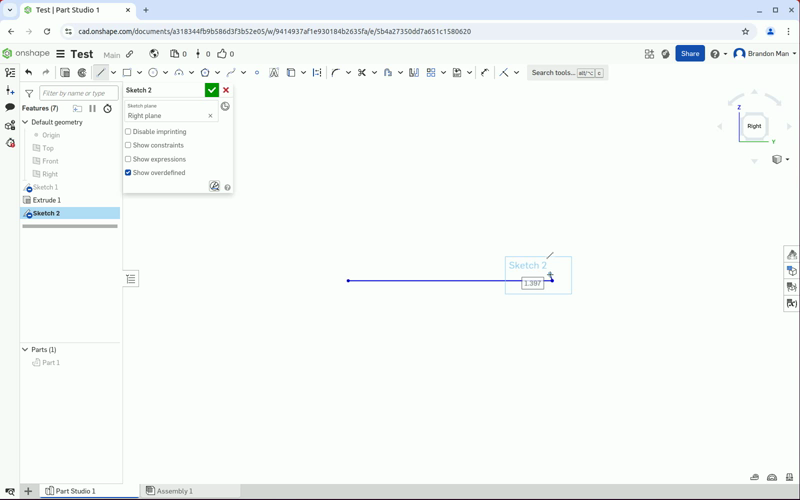
key_up(shift)
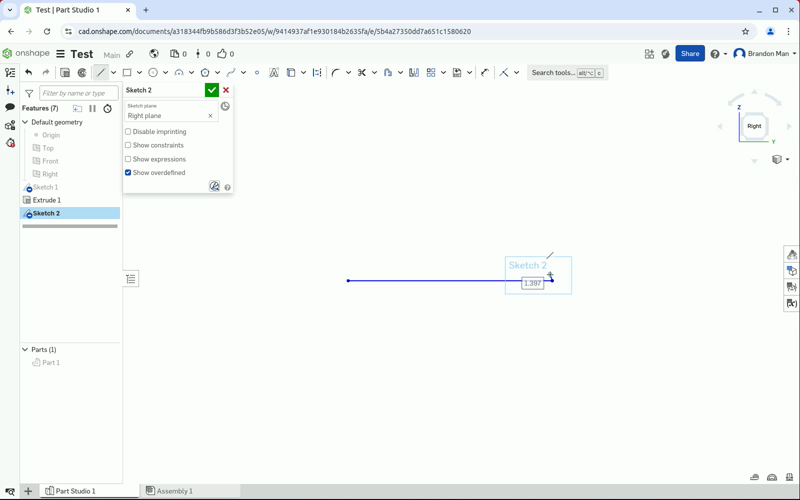
key_down(shift)
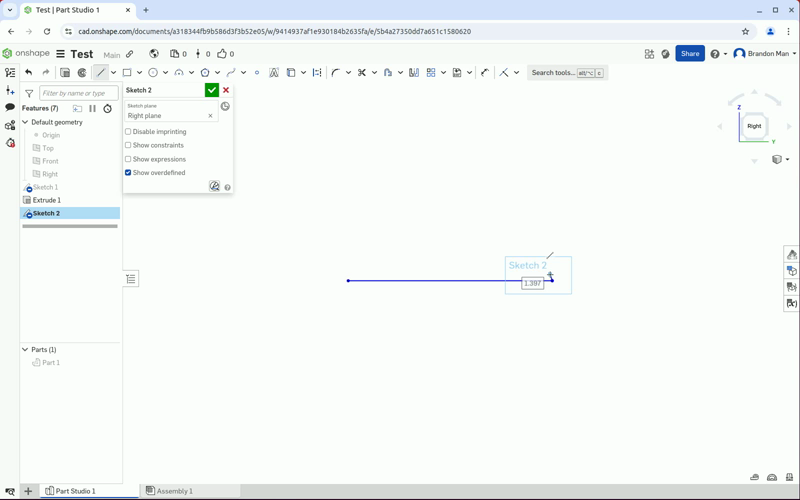
mouse_move(359, 274)
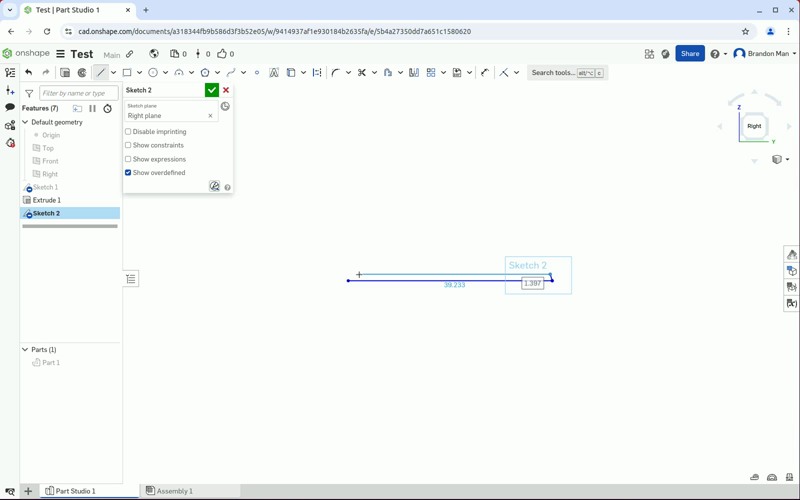
click(359, 274)
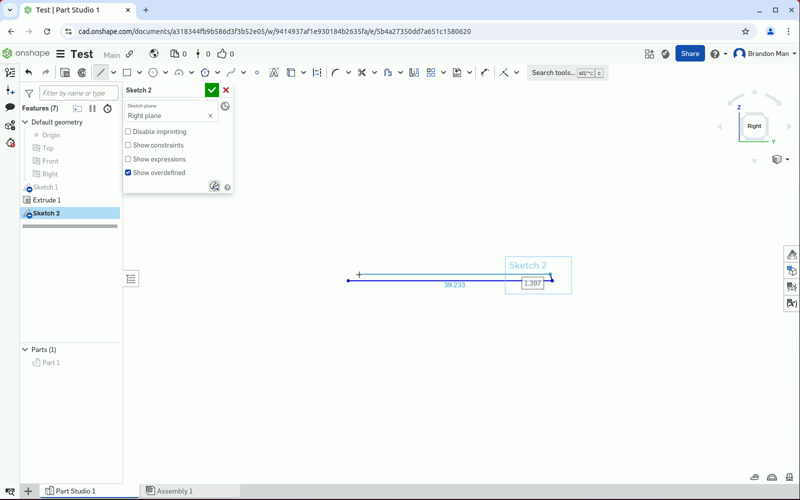
key_up(shift)
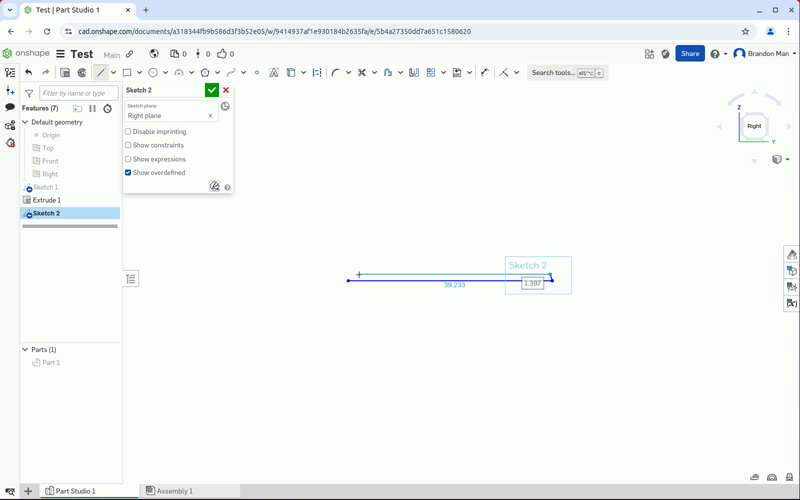
key_down(shift)
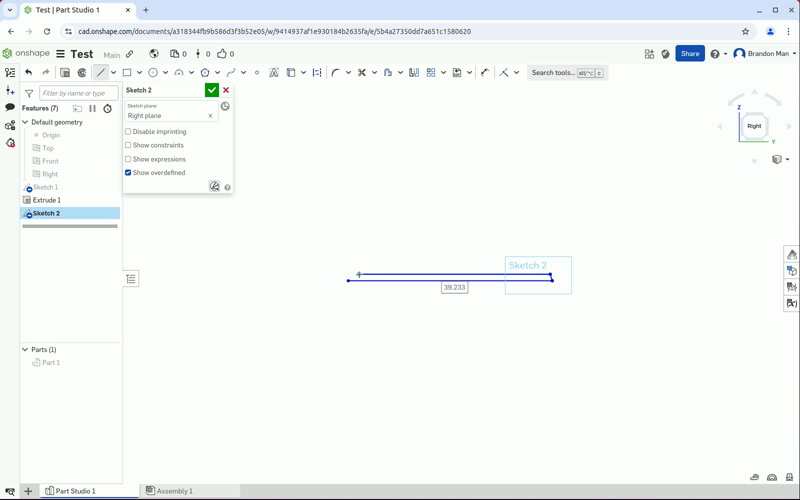
mouse_move(389, 274)
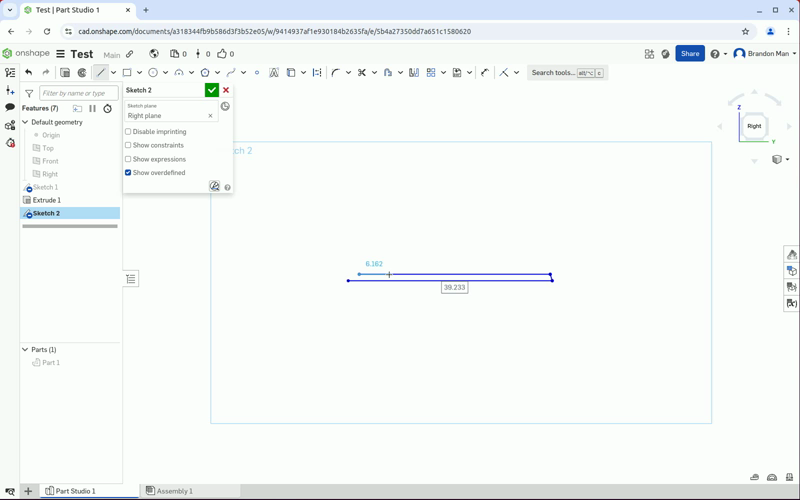
mouse_move(350, 274)
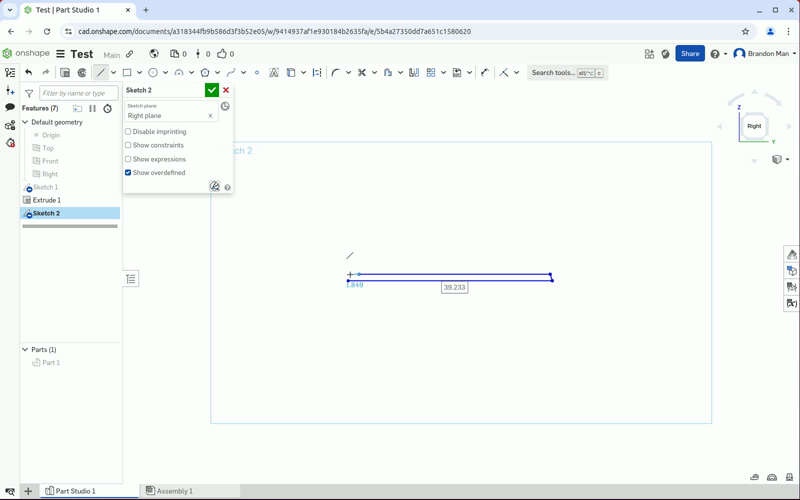
click(350, 274)
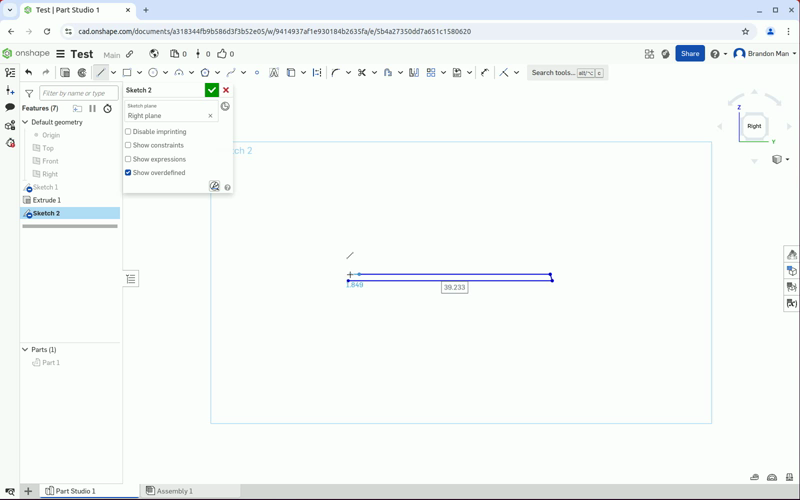
key_up(shift)
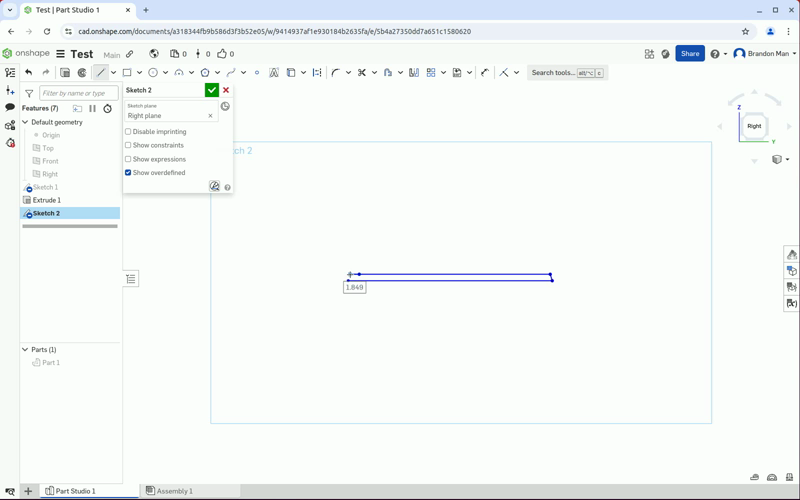
mouse_move(380, 274)
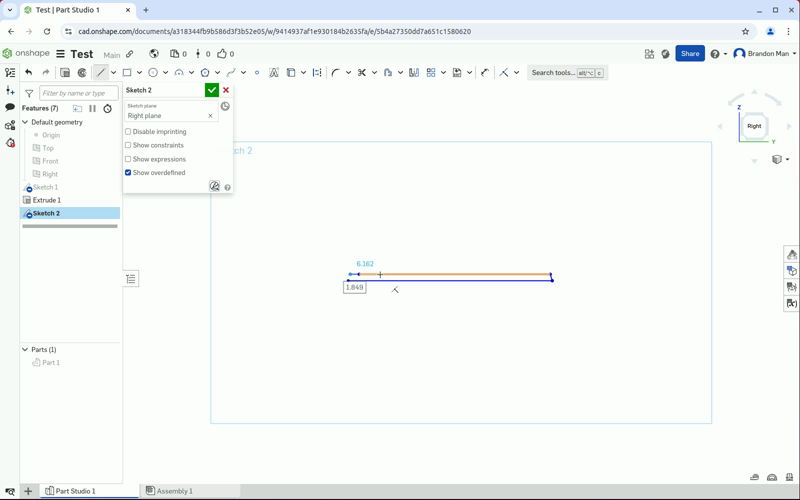
key_down(shift)
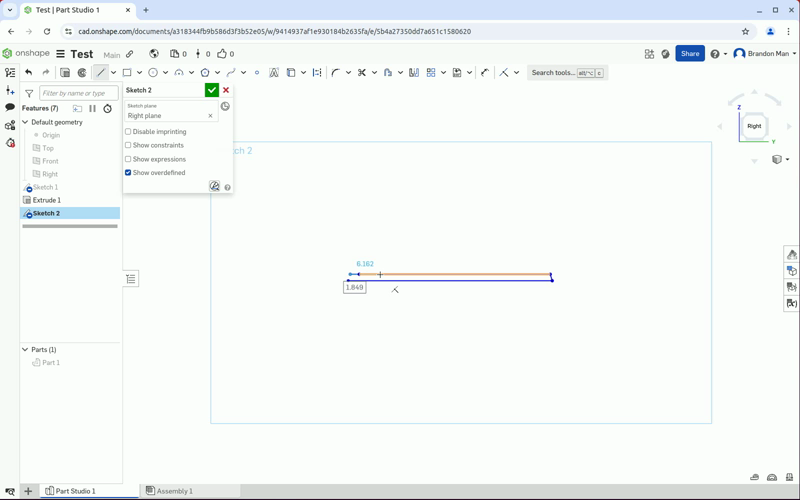
mouse_move(348, 280)
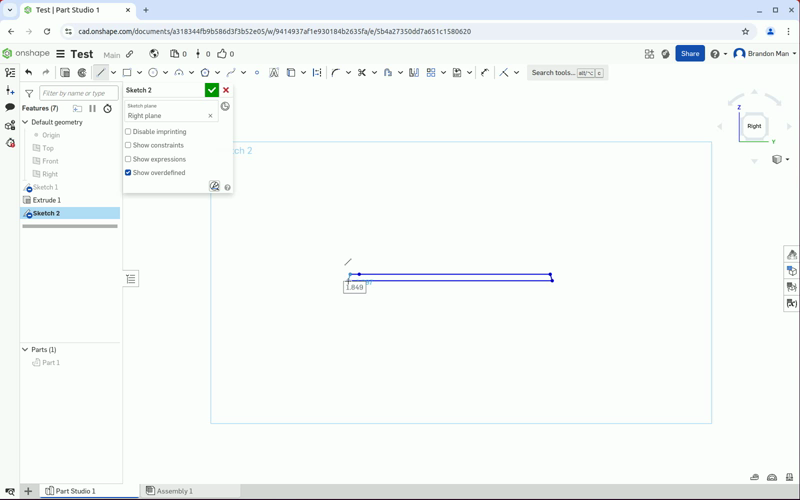
scroll(6)
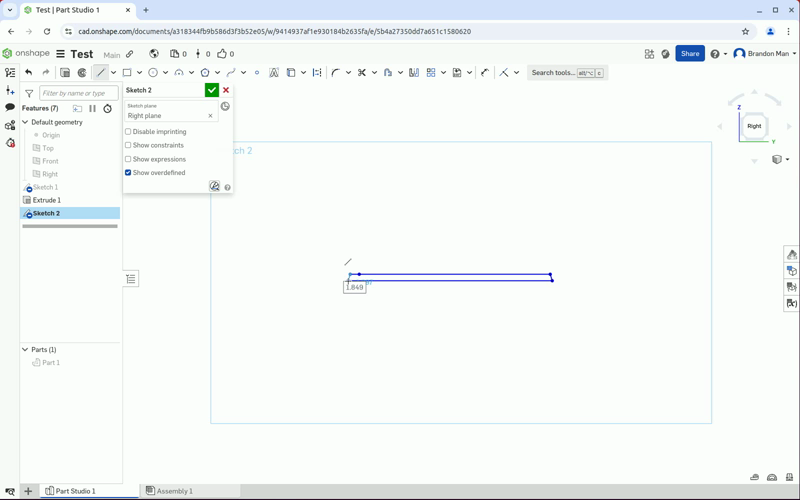
scroll(6)
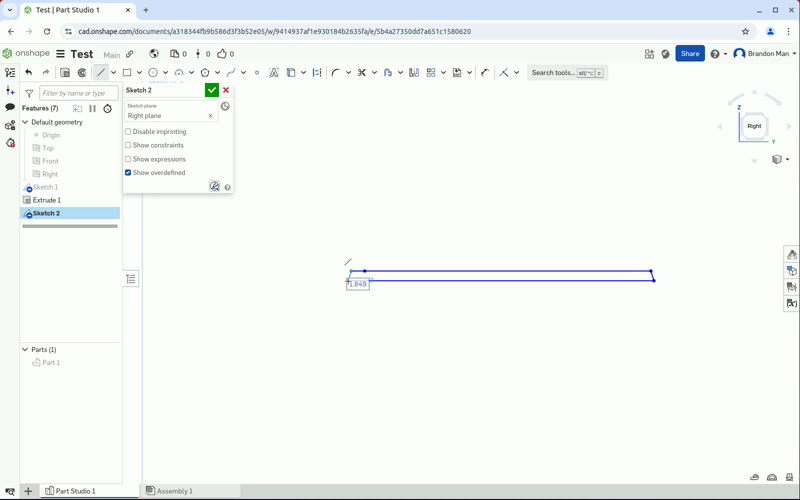
scroll(6)
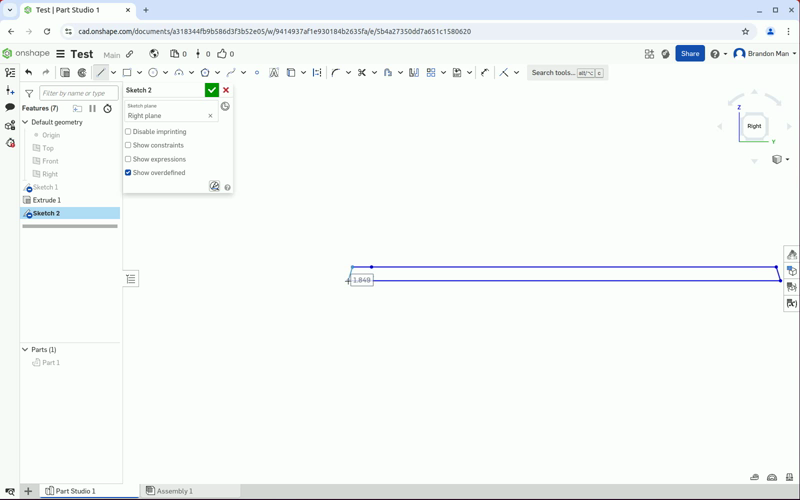
scroll(6)
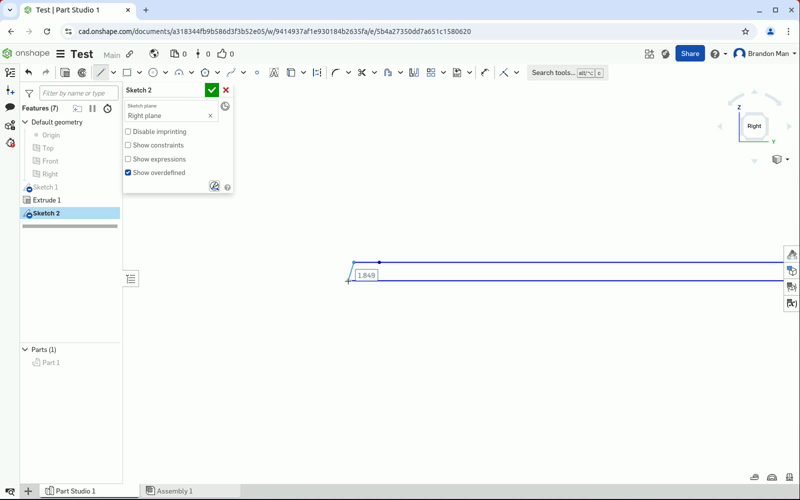
scroll(6)
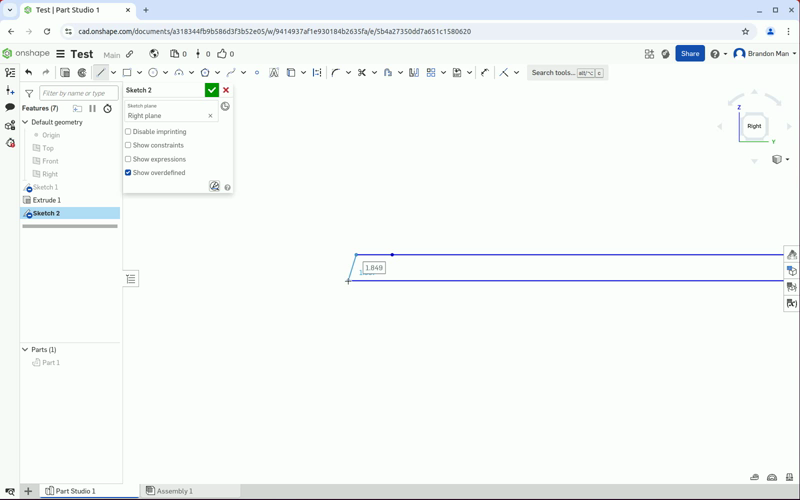
scroll(6)
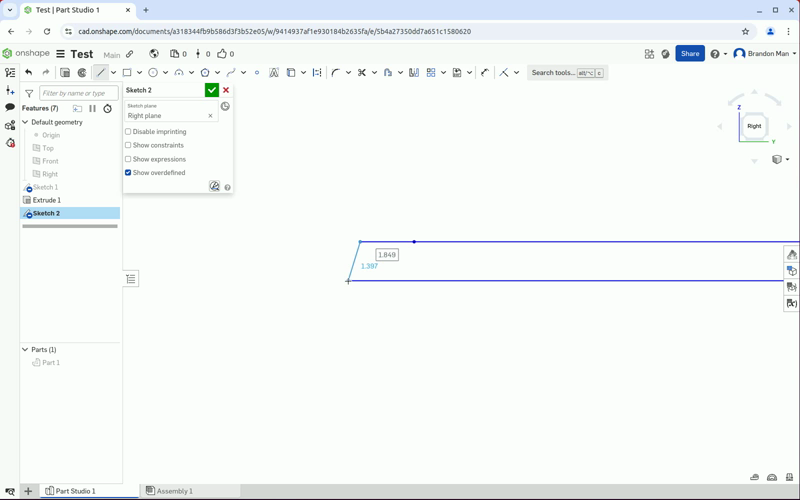
scroll(6)
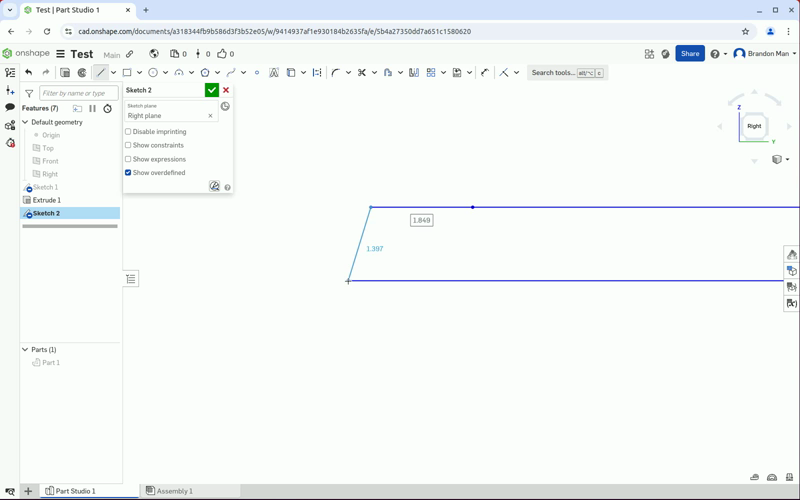
key_up(shift)
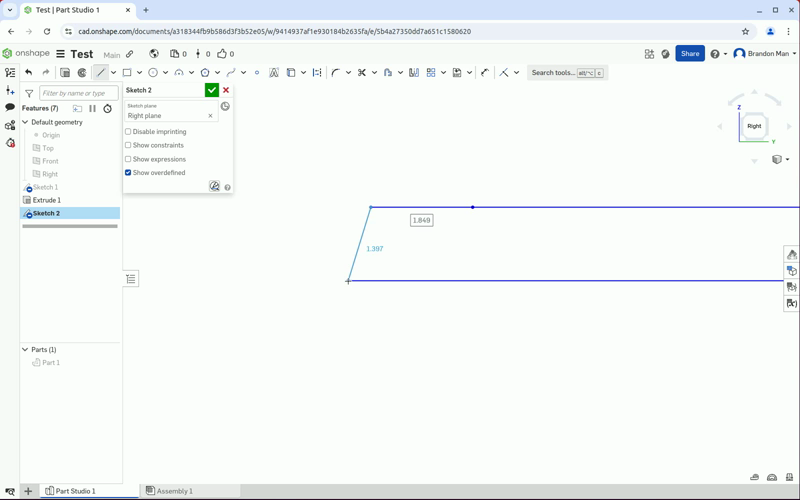
click(348, 280)
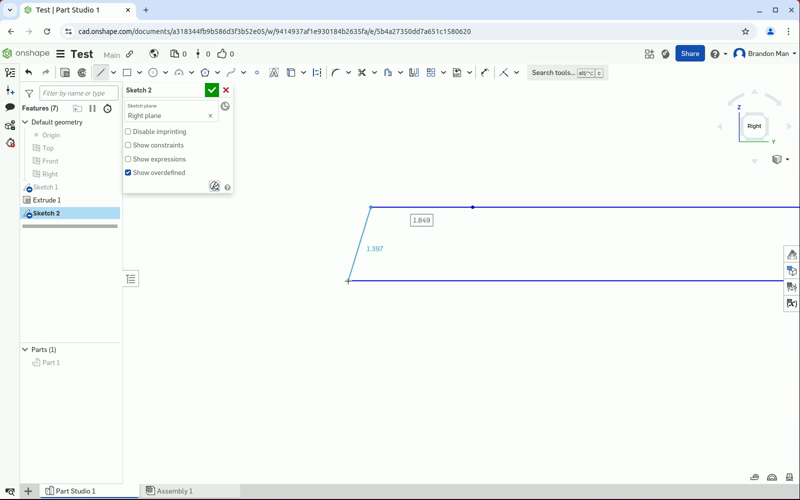
scroll(-6)
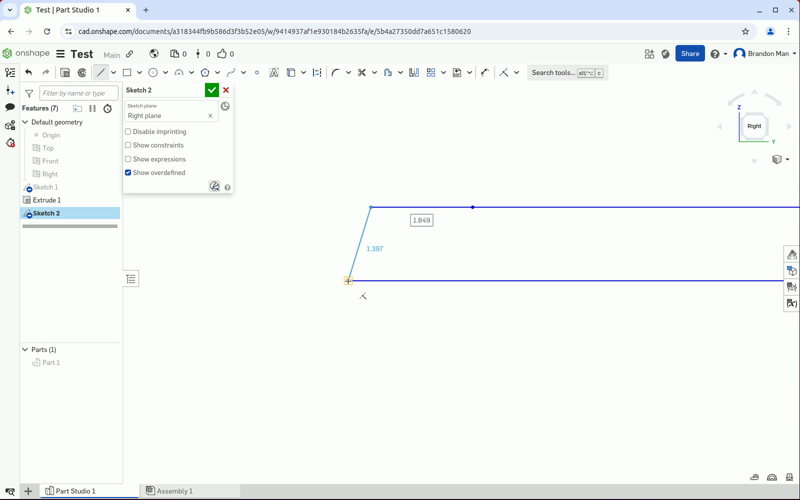
scroll(-6)
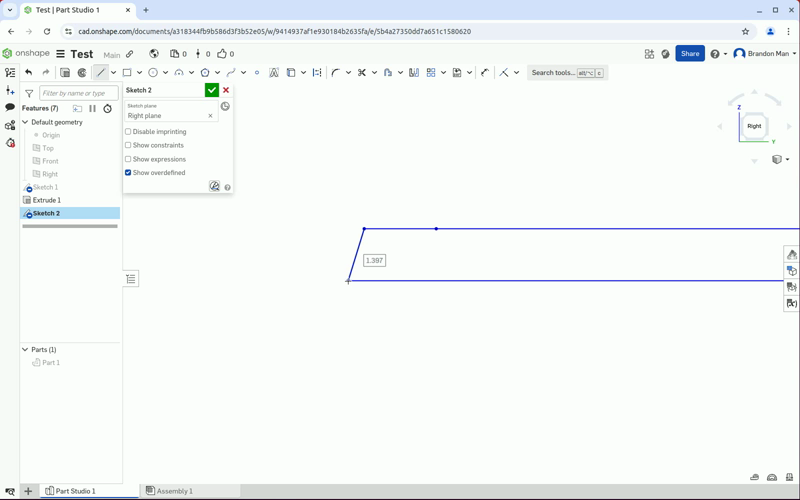
scroll(-6)
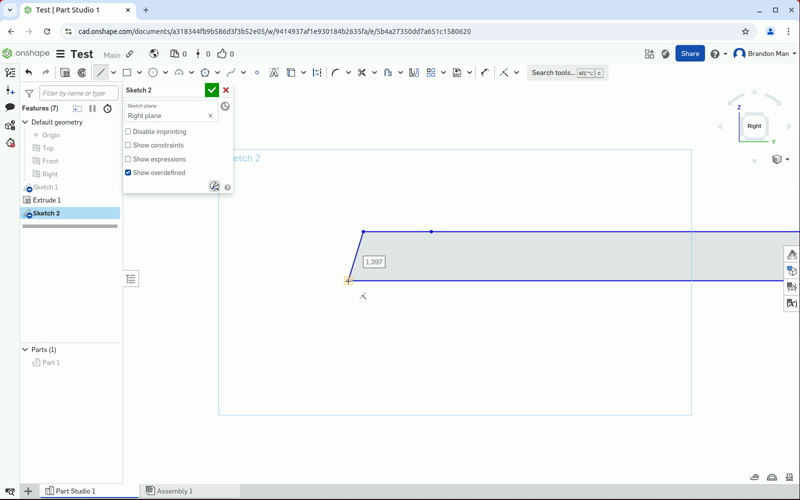
scroll(-6)
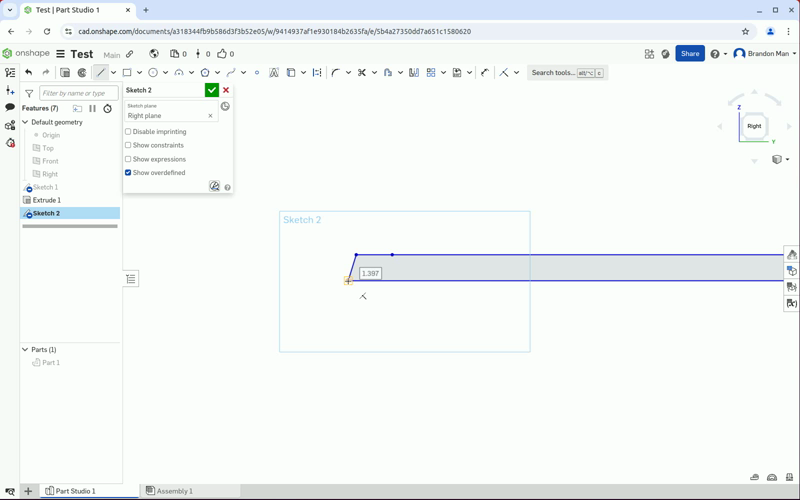
scroll(-6)
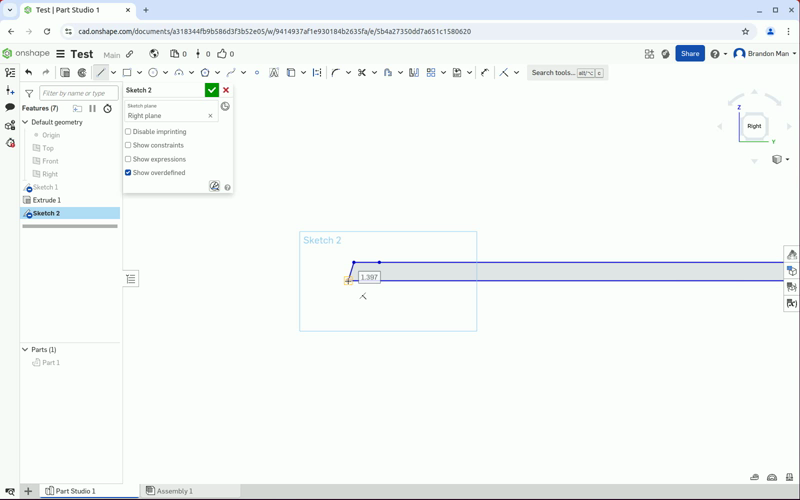
scroll(-6)
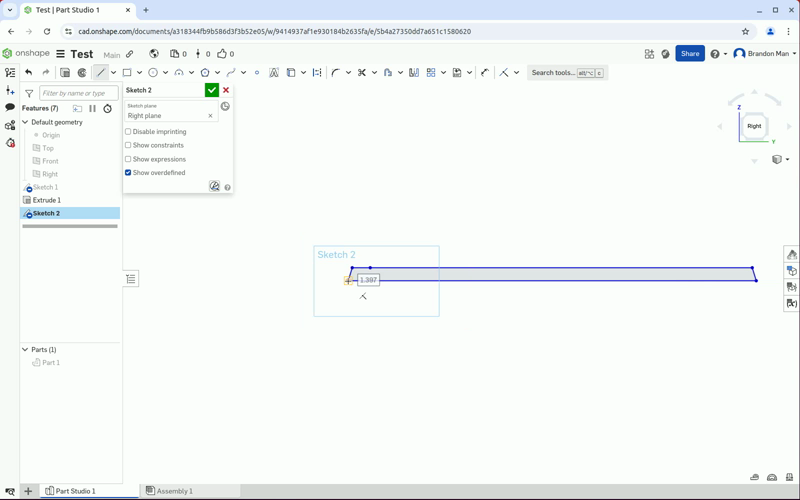
scroll(-6)
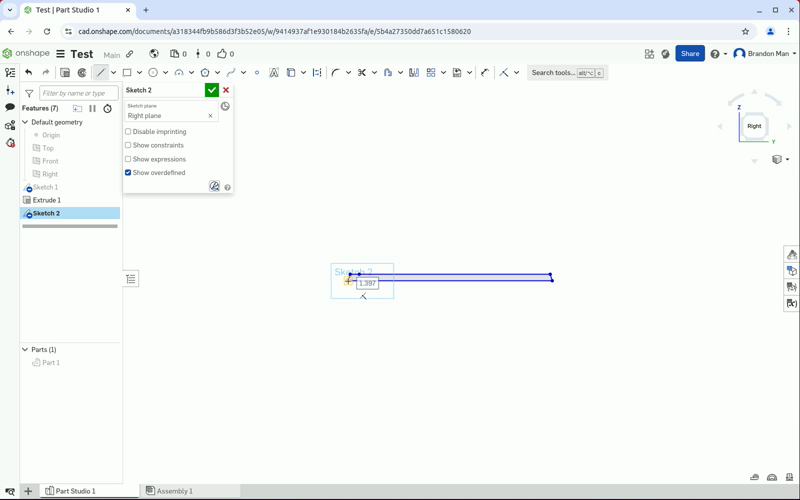
key(esc)
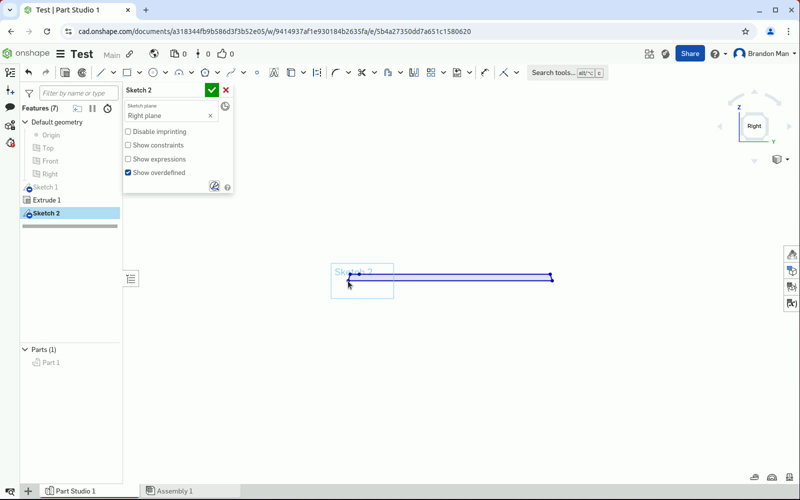
mouse_move(513, 278)
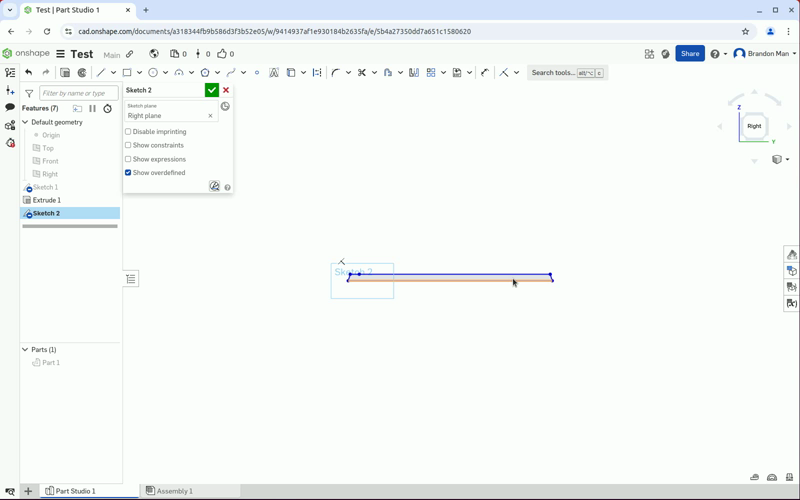
scroll(6)
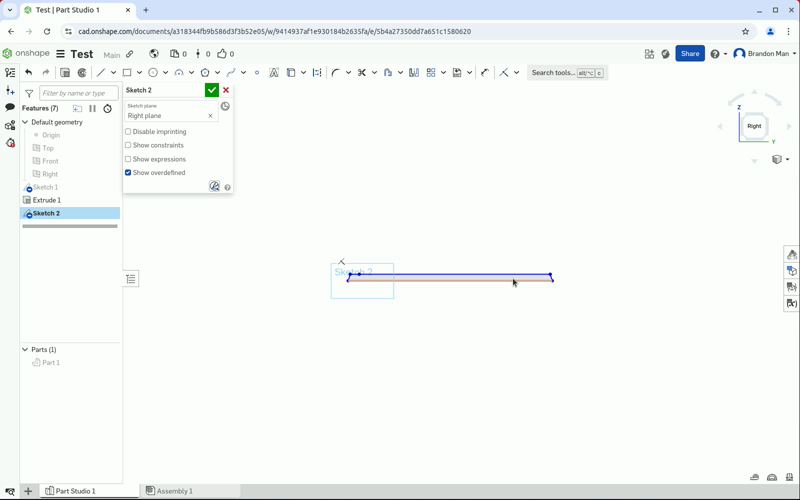
scroll(6)
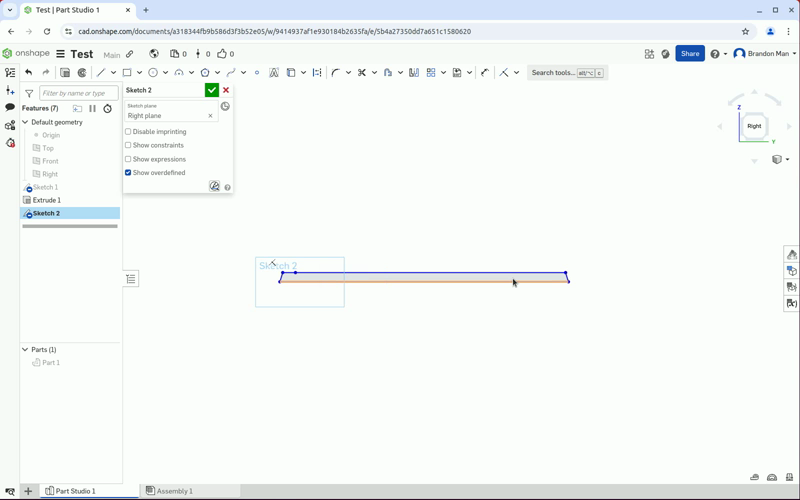
scroll(6)
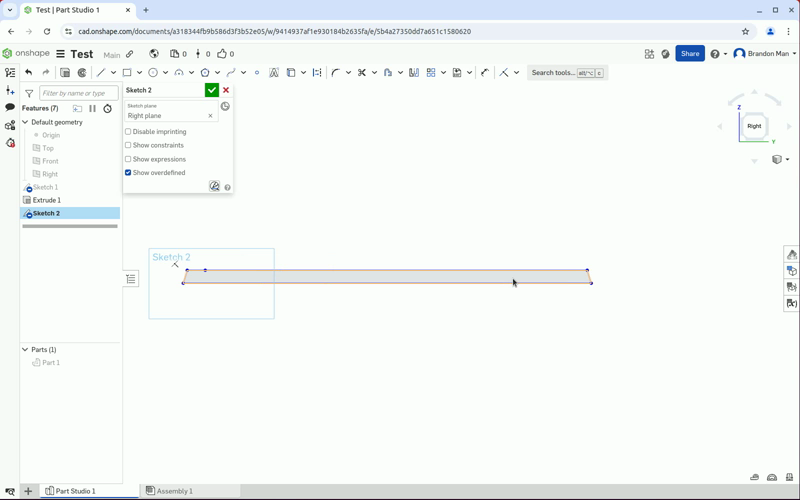
scroll(6)
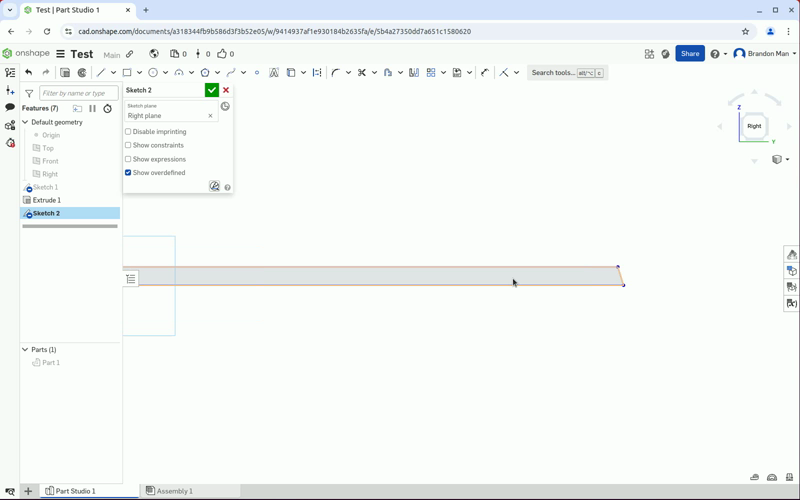
scroll(6)
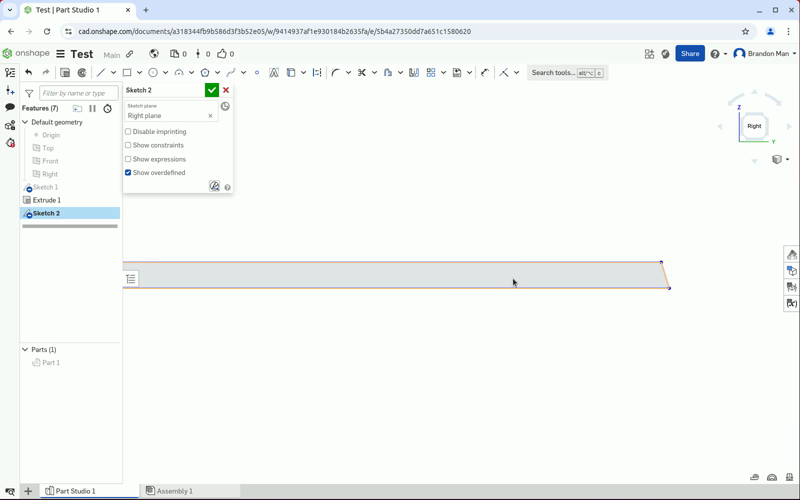
scroll(6)
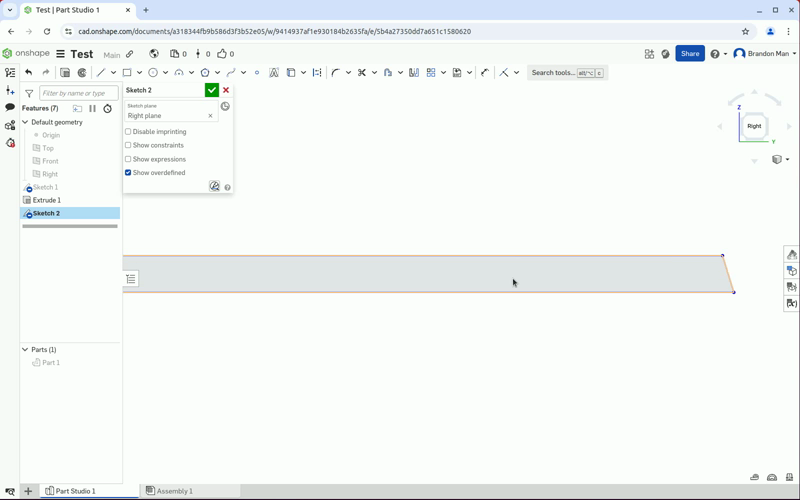
scroll(6)
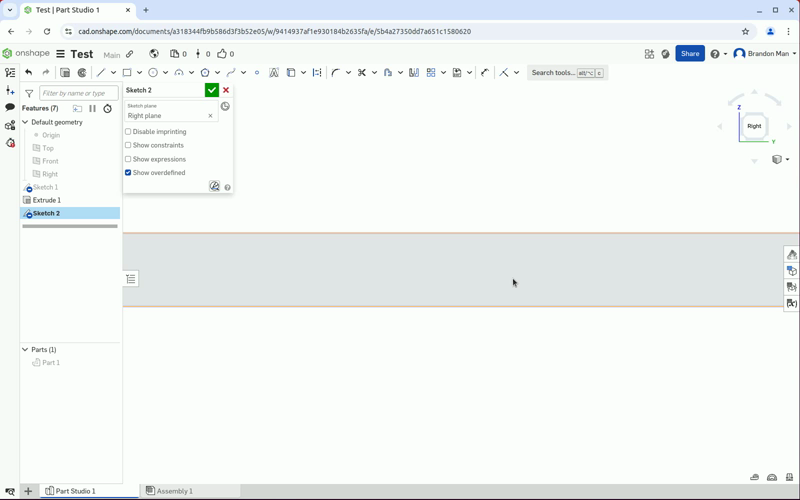
click(513, 278)
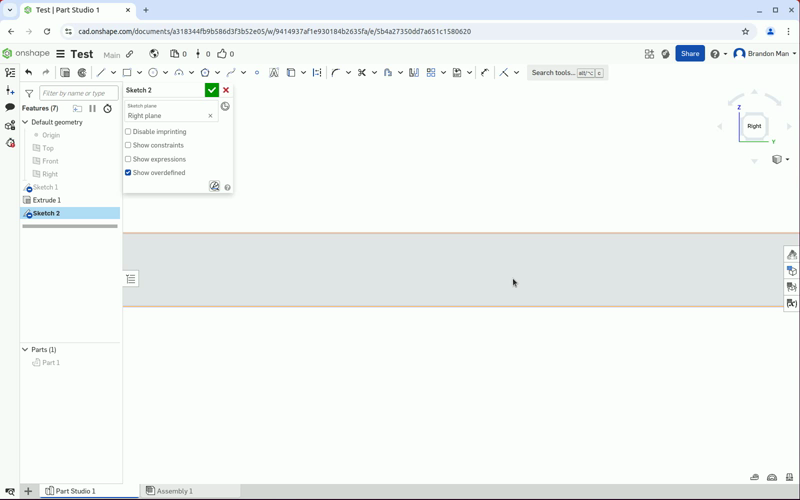
scroll(-6)
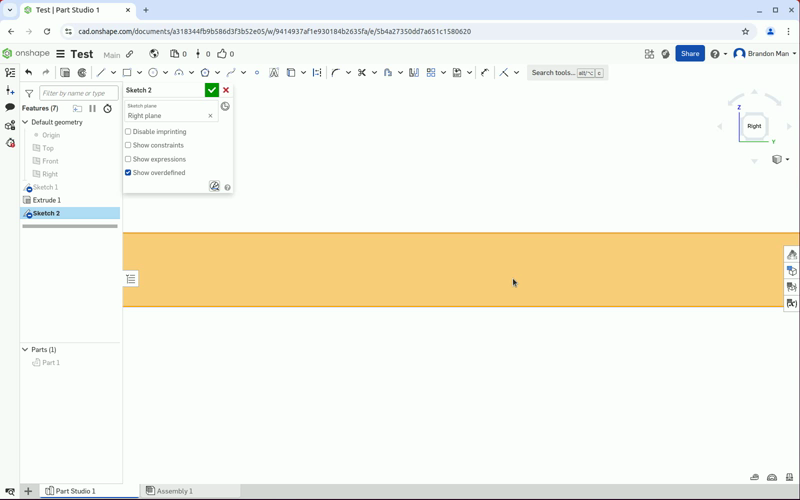
scroll(-6)
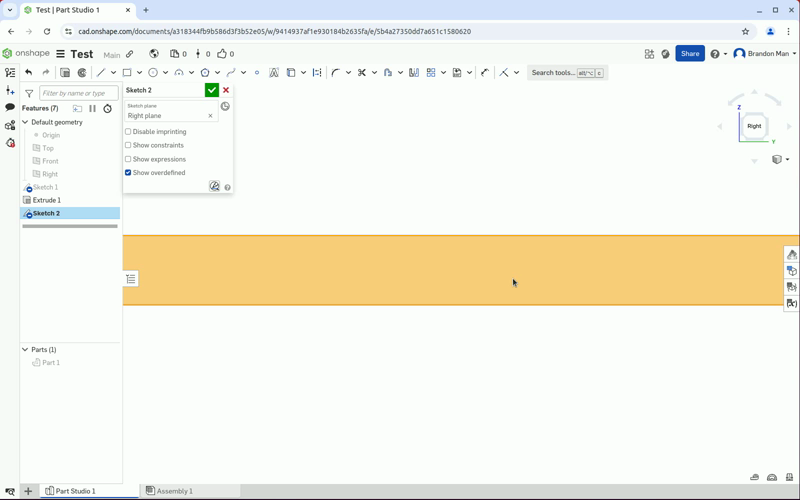
scroll(-6)
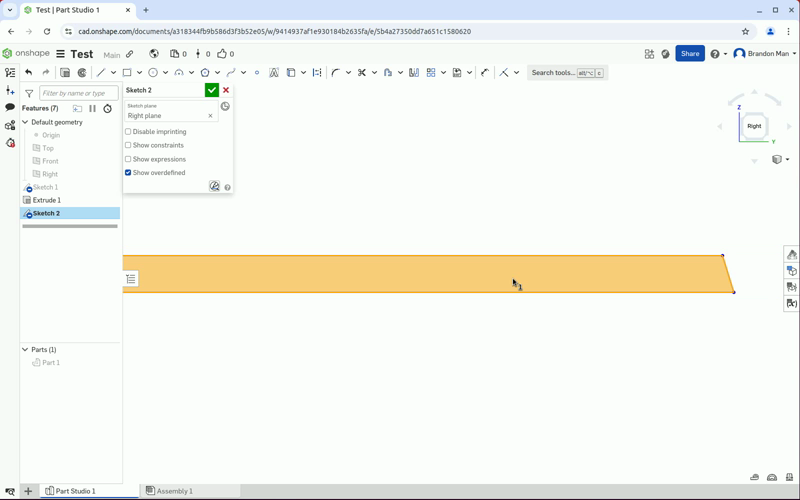
scroll(-6)
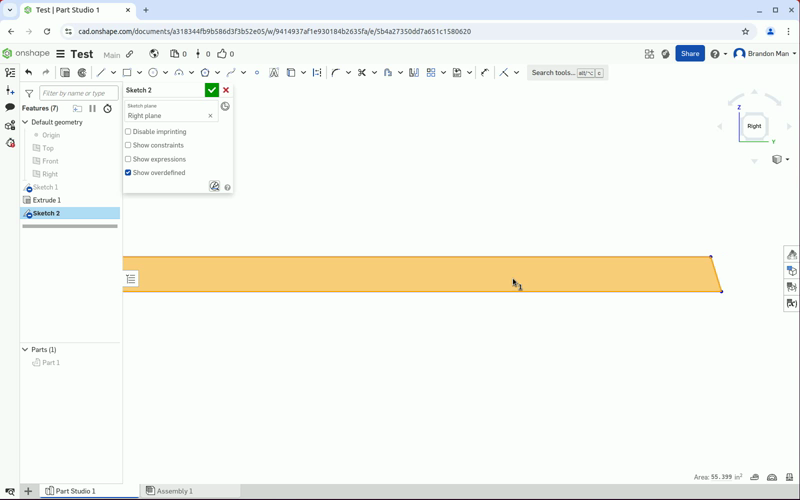
scroll(-6)
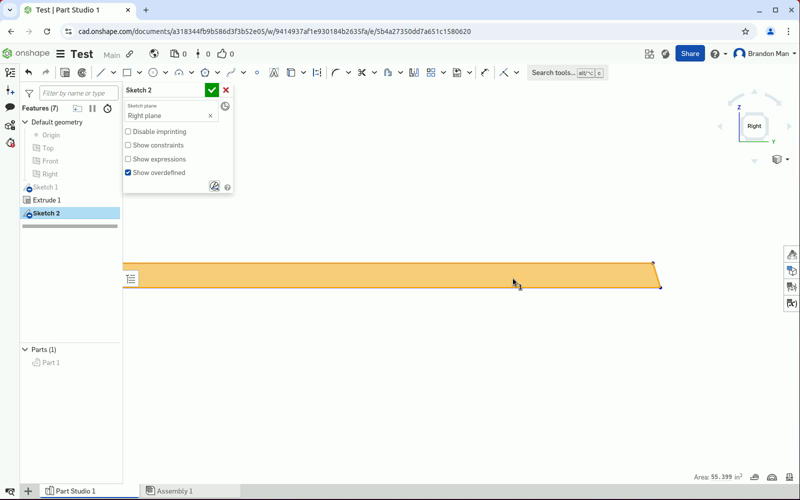
scroll(-6)
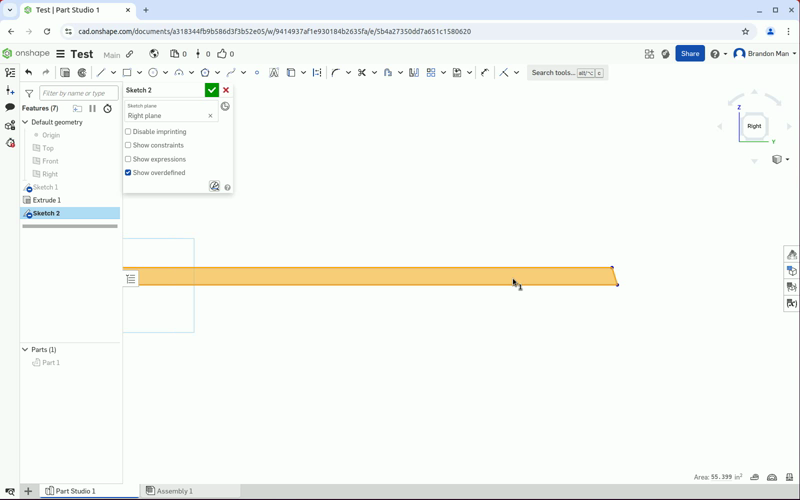
scroll(-6)
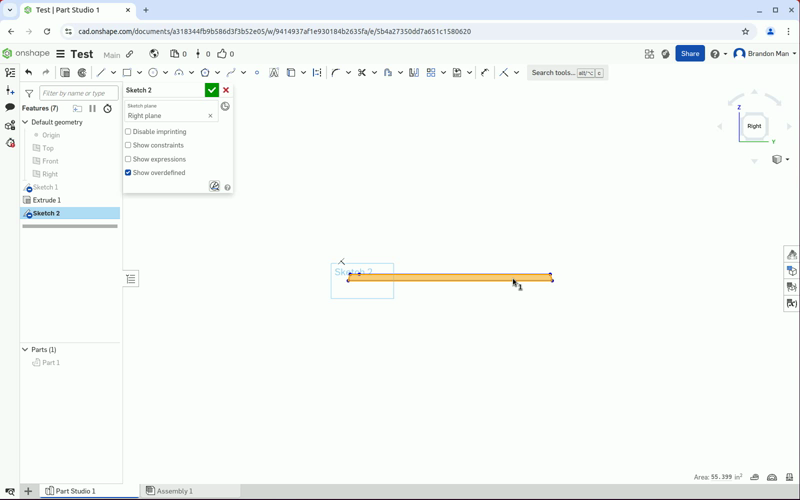
mouse_move(73, 352)
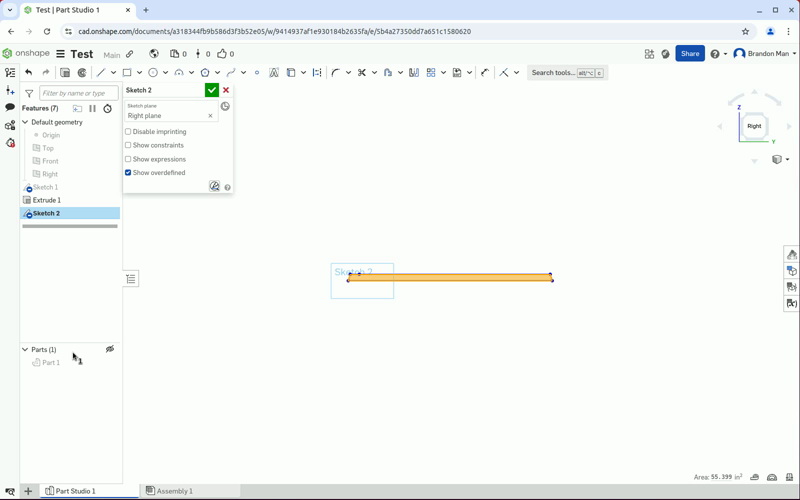
key(shift+y)
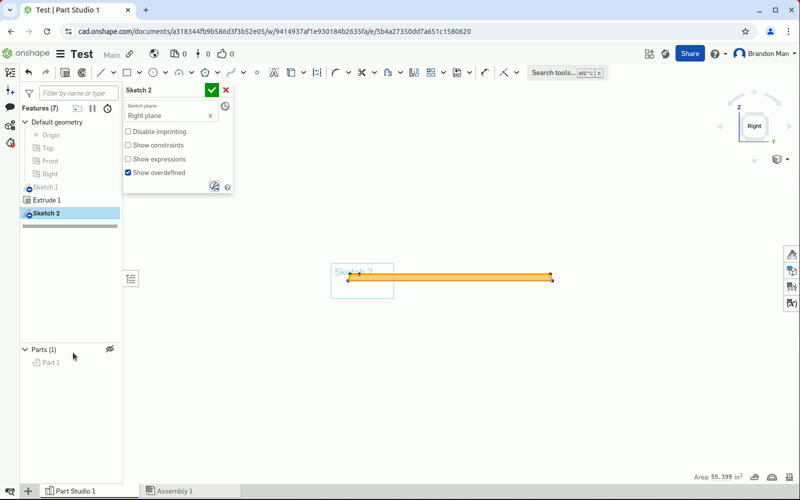
key(shift+e)
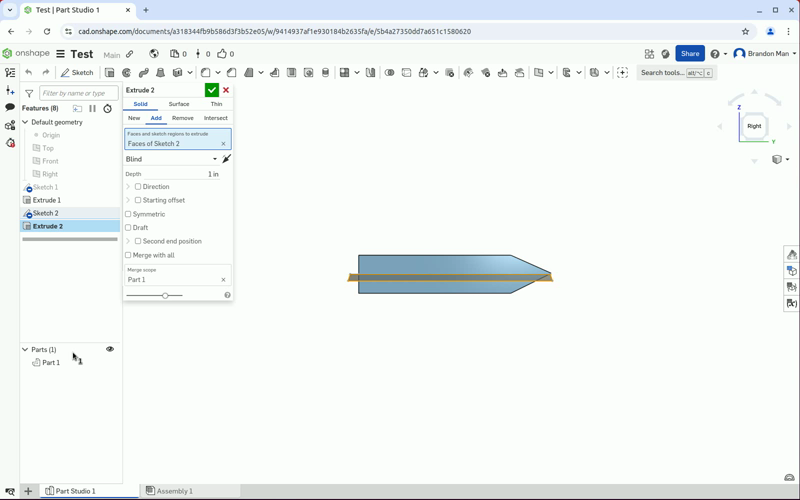
mouse_move(143, 106)
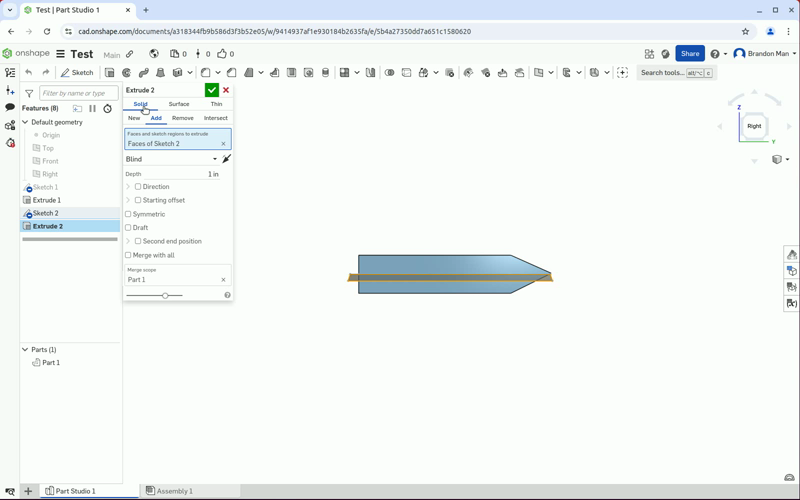
click(143, 106)
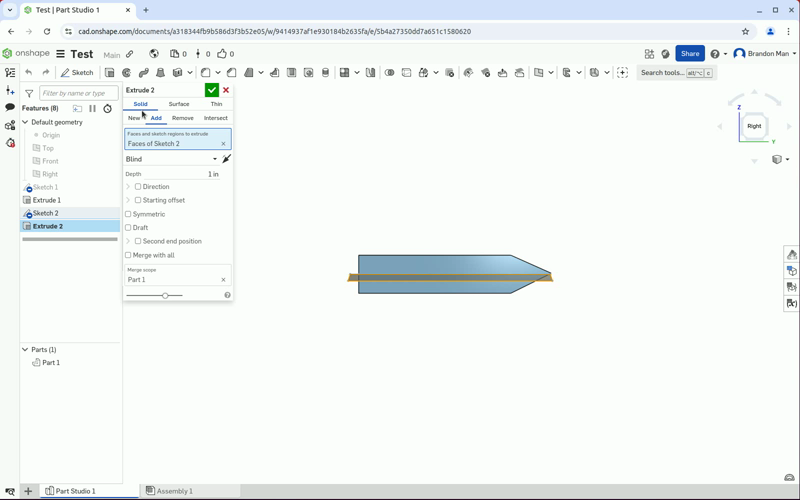
mouse_move(137, 120)
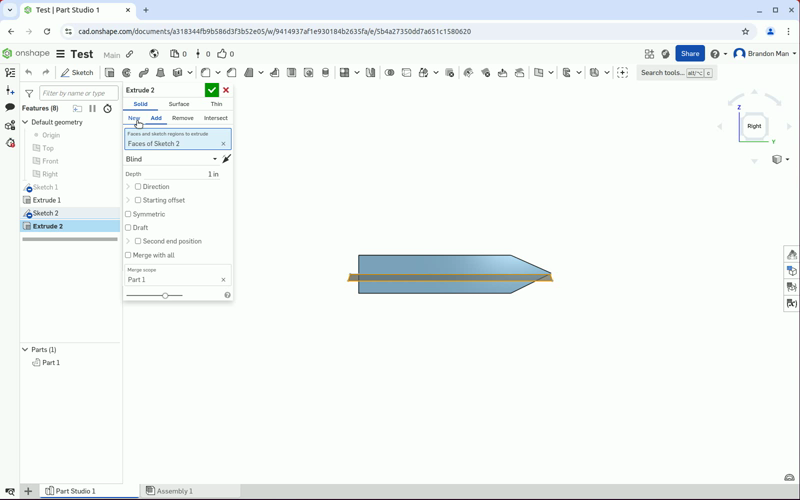
click(137, 120)
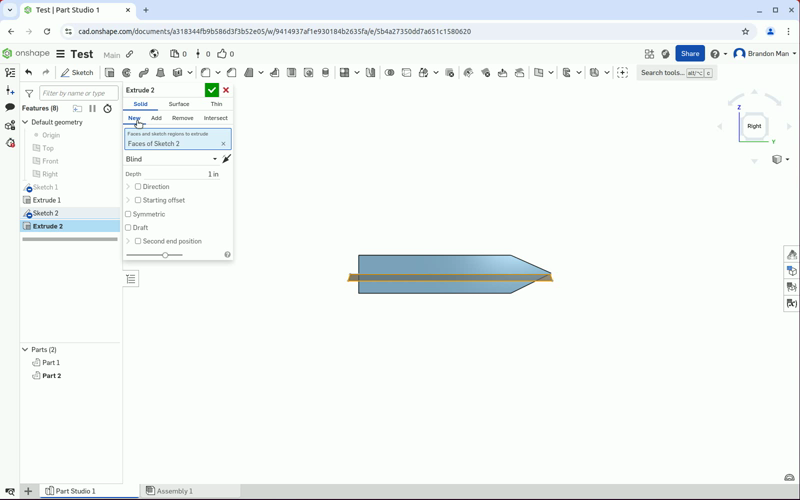
key(tab, 4)
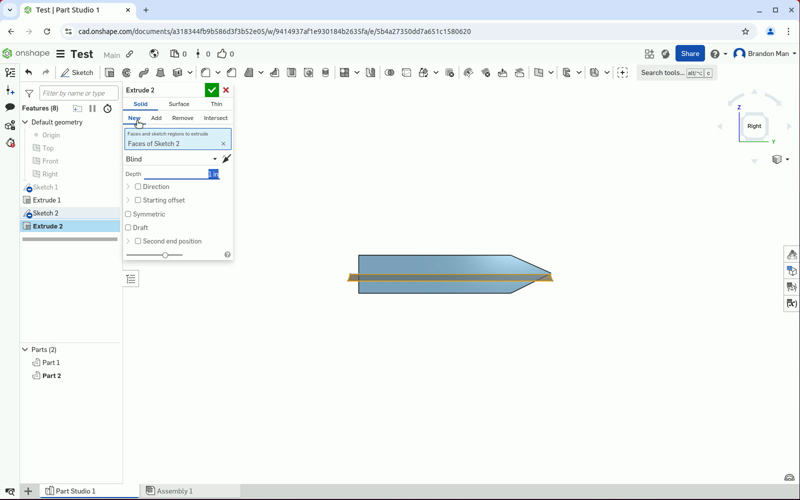
text(-4.333)
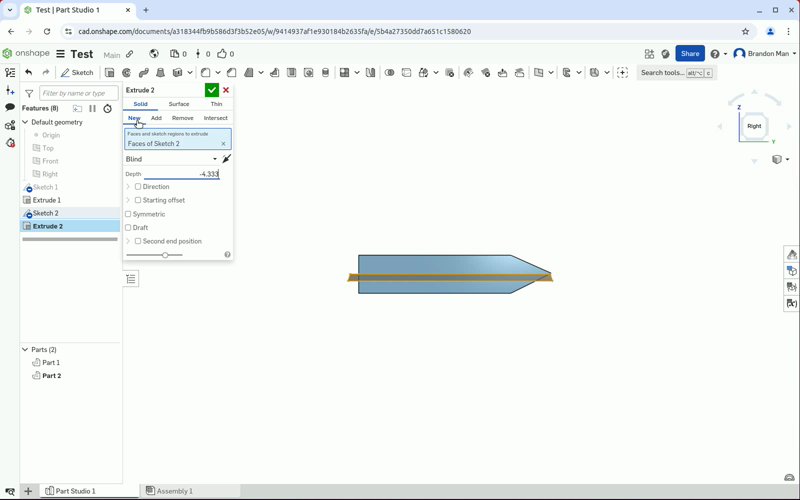
key(enter)
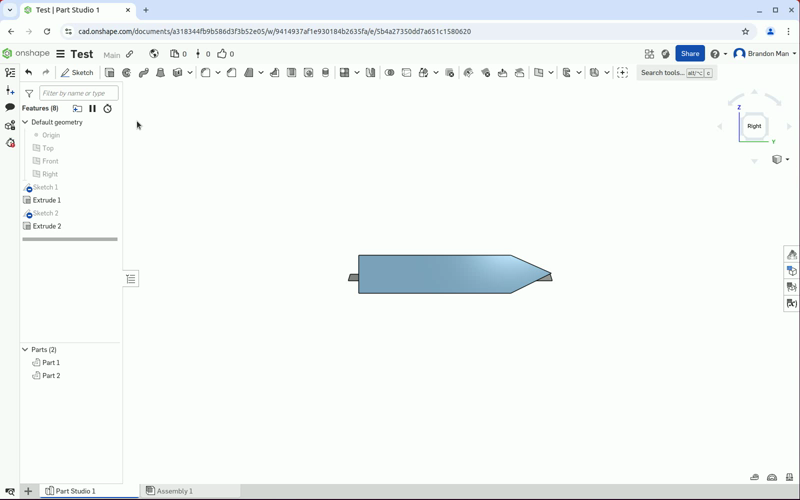
key(shift+h)
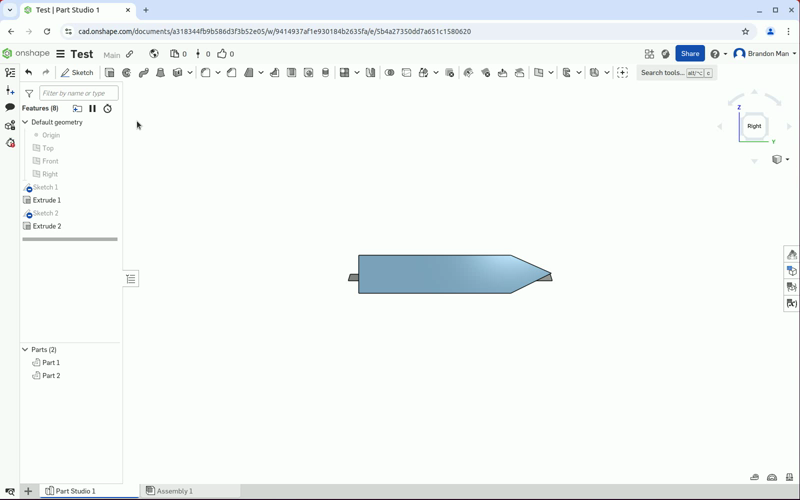
key(shift+h)
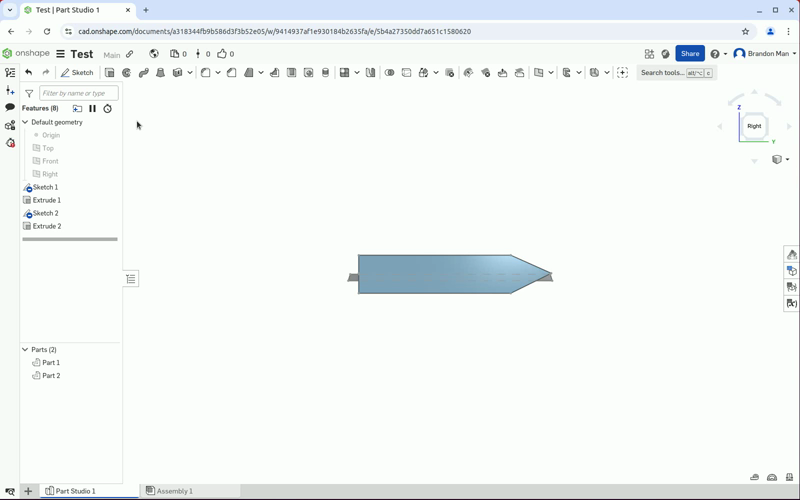
key(shift+7)
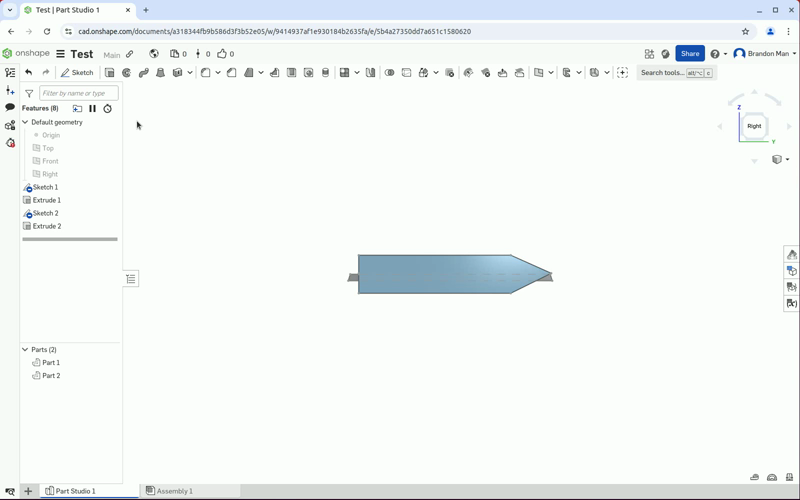
key(right, 2)
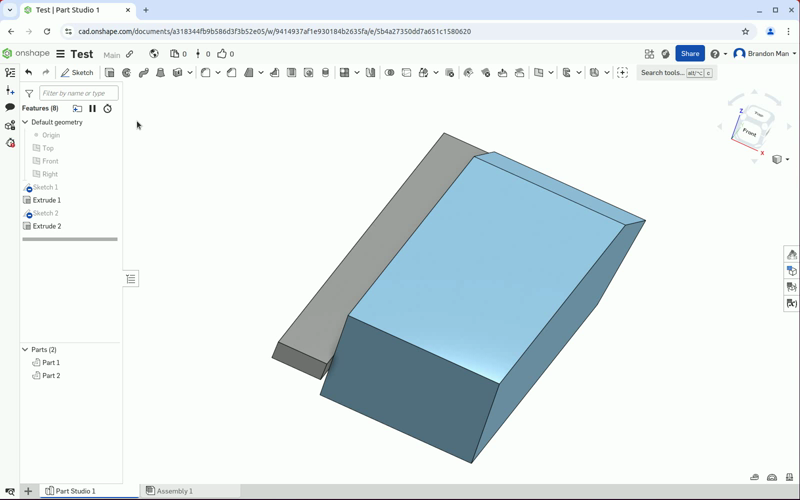
key(down, 2)
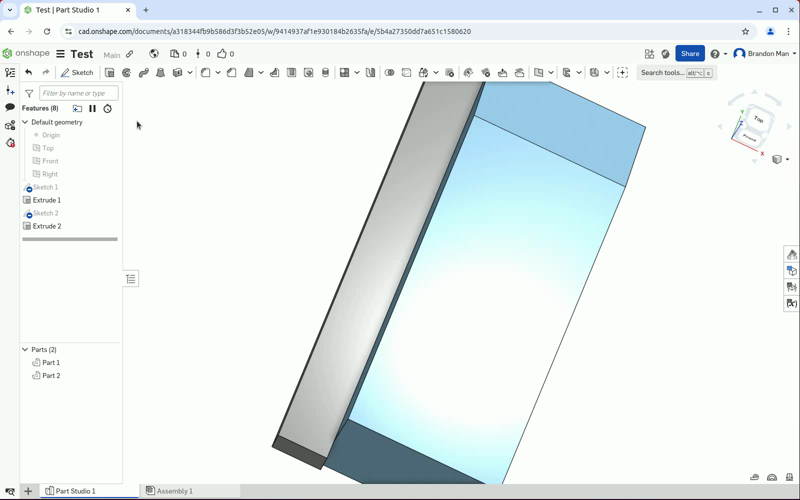
key(up, 2)
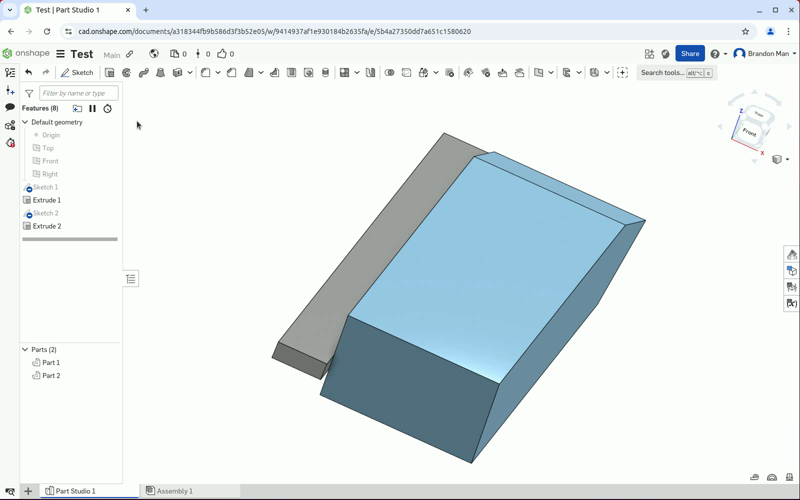
key(left, 2)
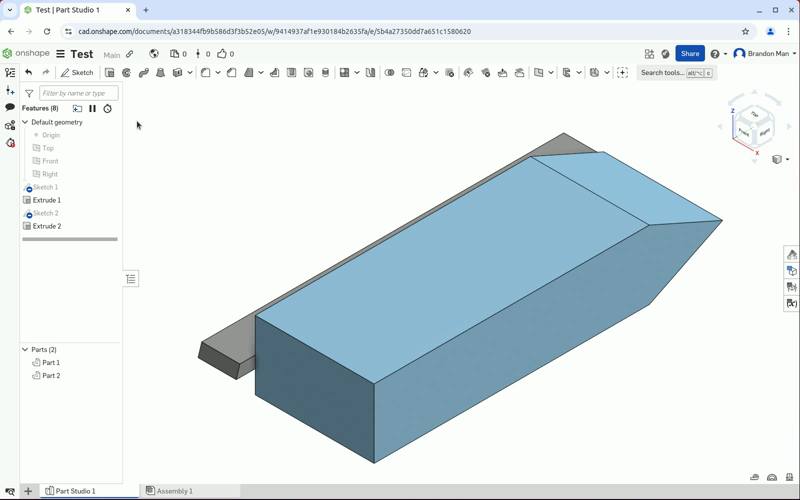
mouse_move(73, 189)
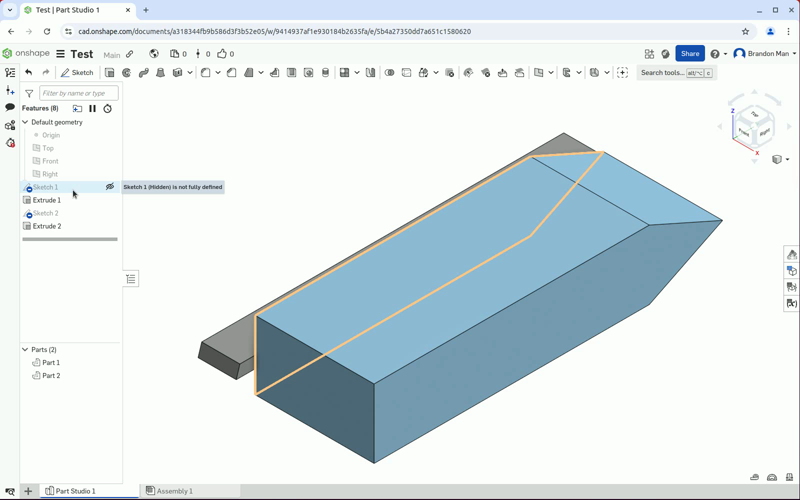
click(73, 189)